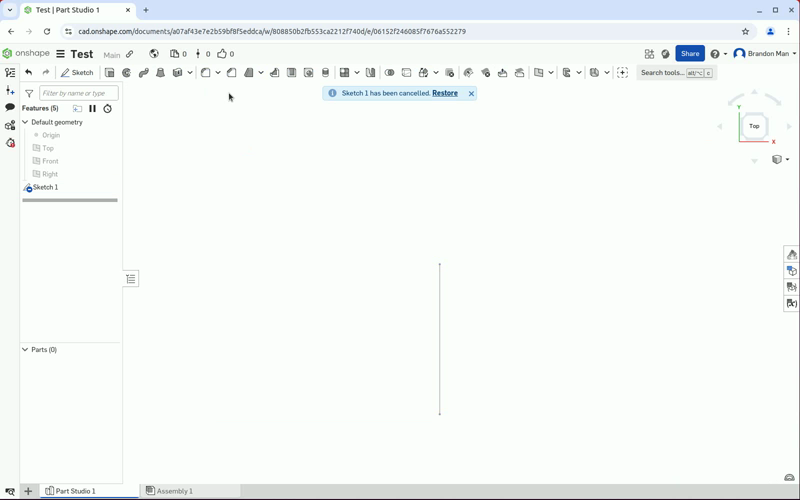
key(shift+h)
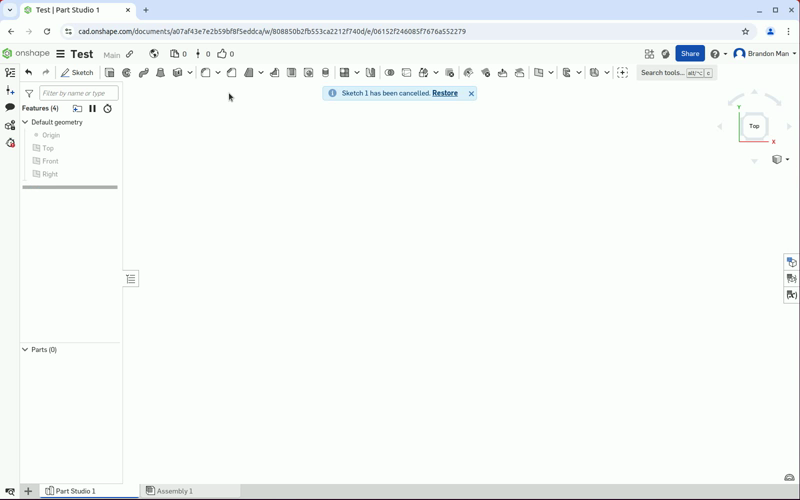
mouse_move(73, 352)
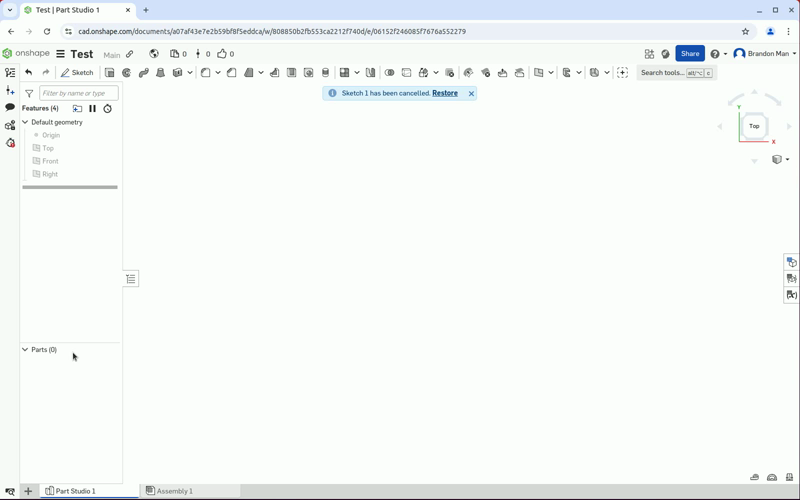
key(y)
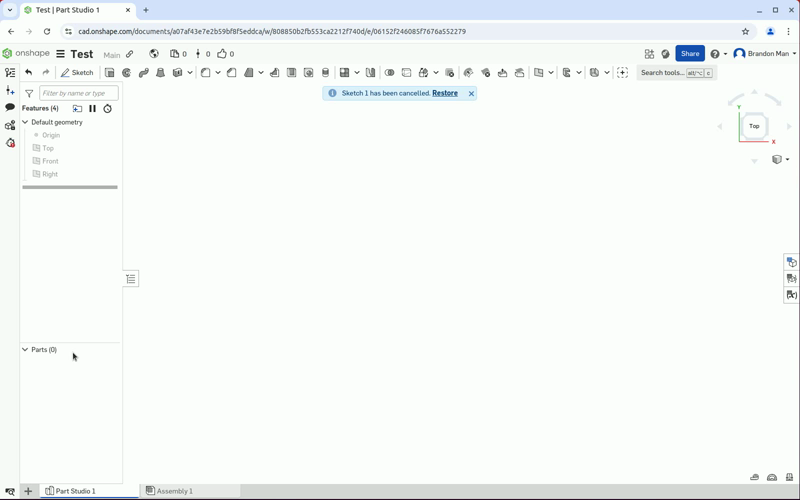
key(shift+p)
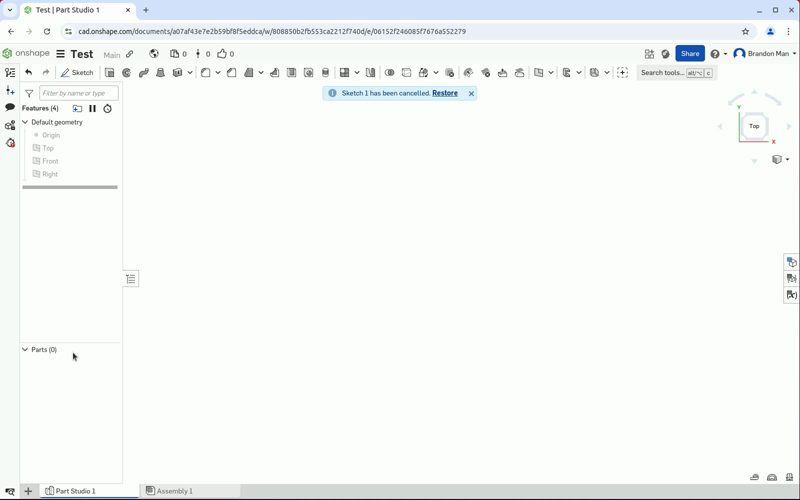
key(space)
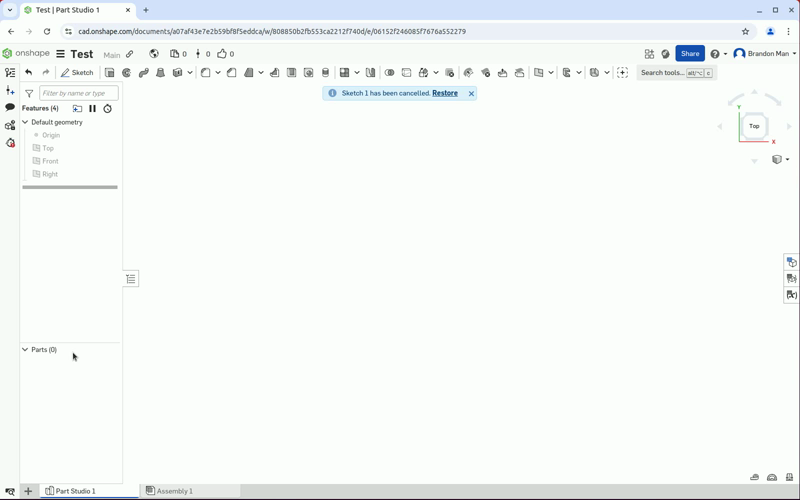
key_down(shift)
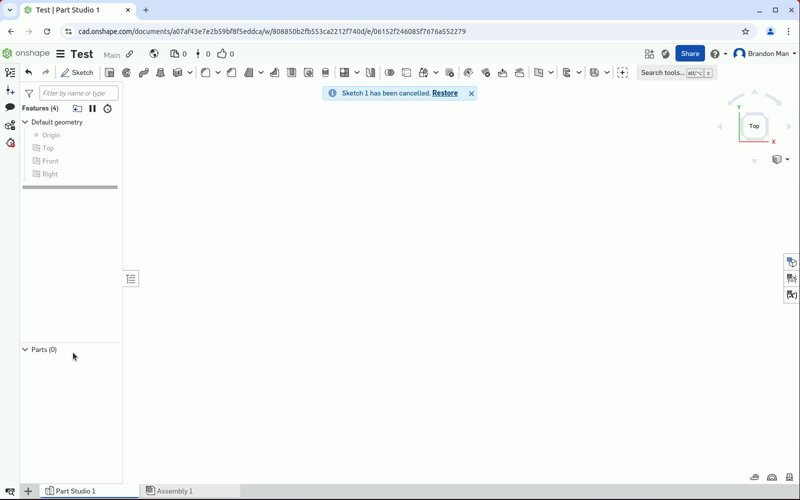
key(up)
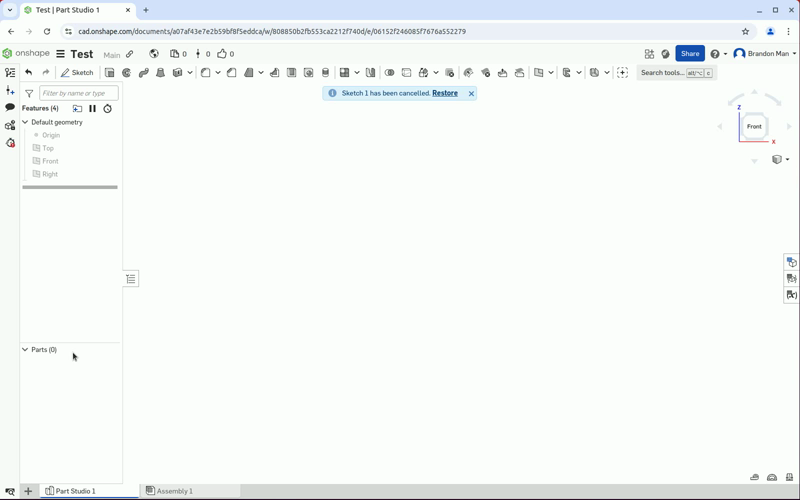
key_up(shift)
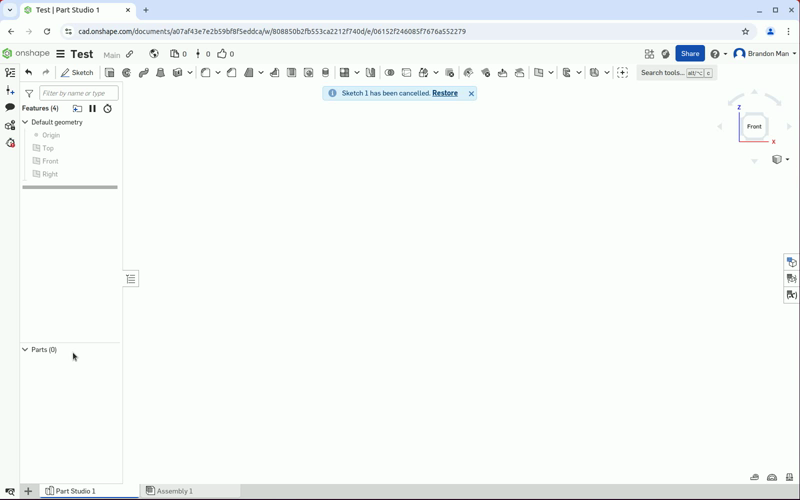
mouse_move(73, 352)
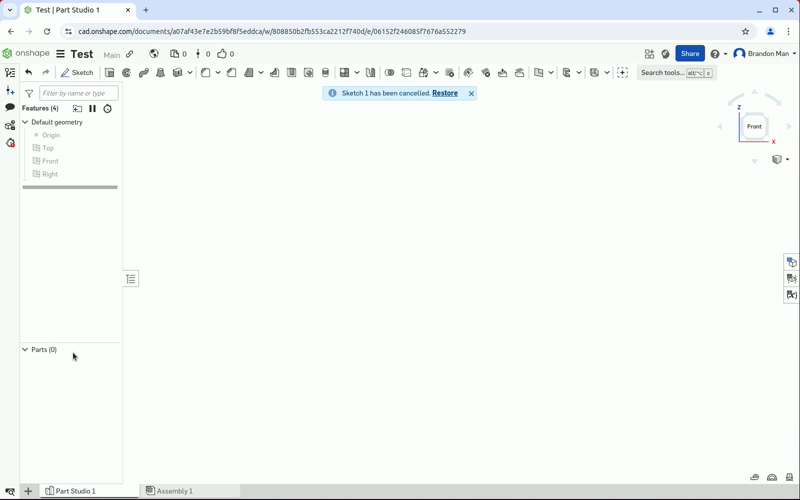
key(shift+y)
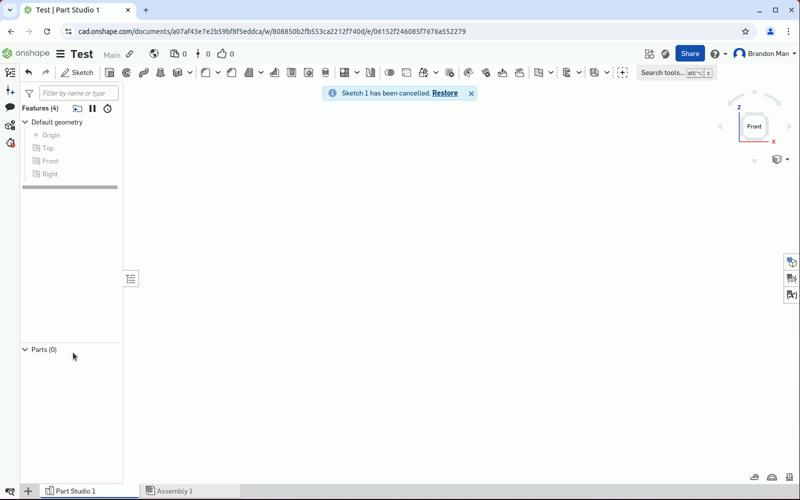
key(shift+s)
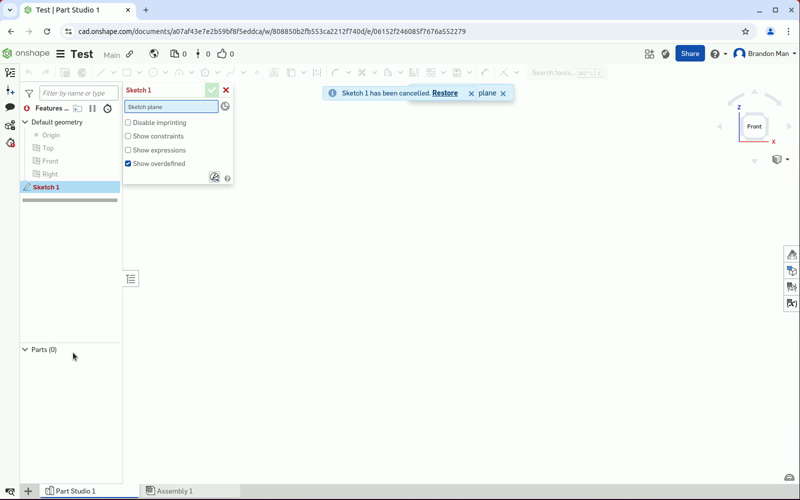
mouse_move(73, 163)
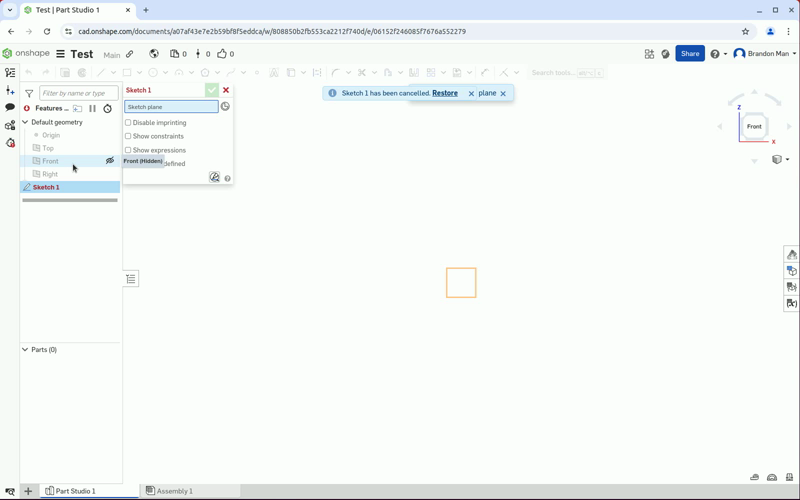
click(73, 163)
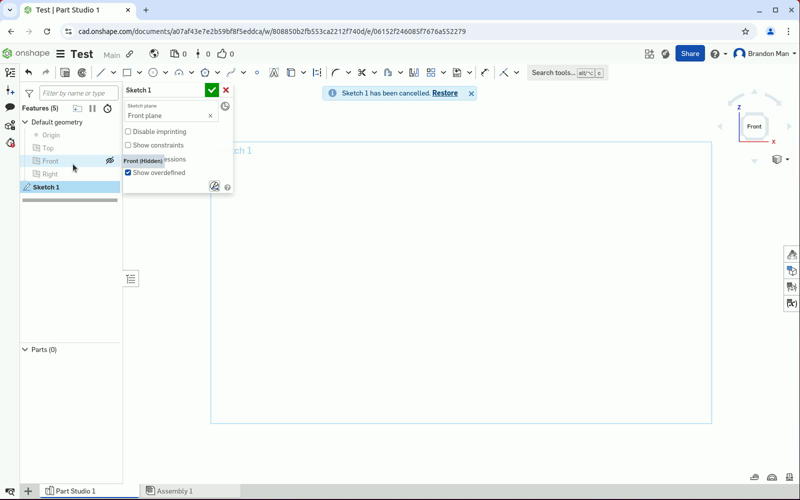
mouse_move(73, 352)
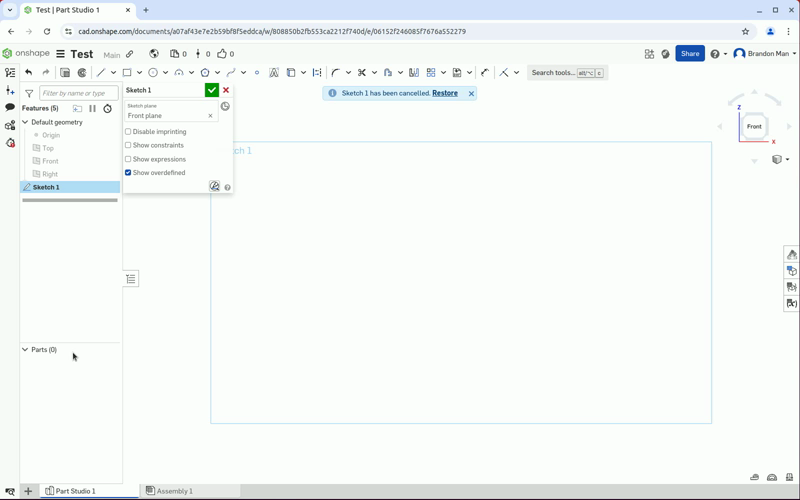
key(y)
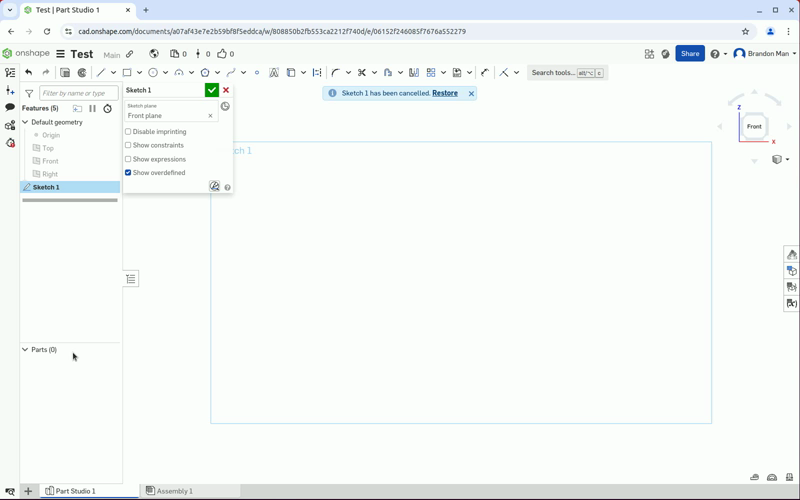
key(c)
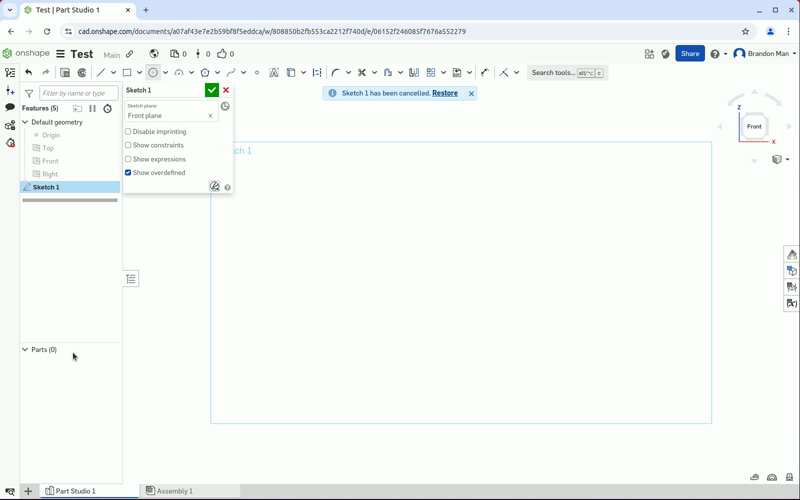
key_down(shift)
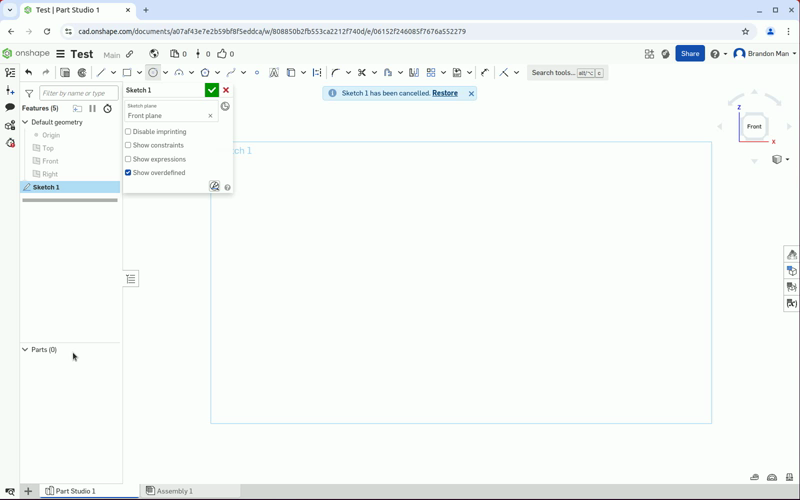
mouse_move(448, 260)
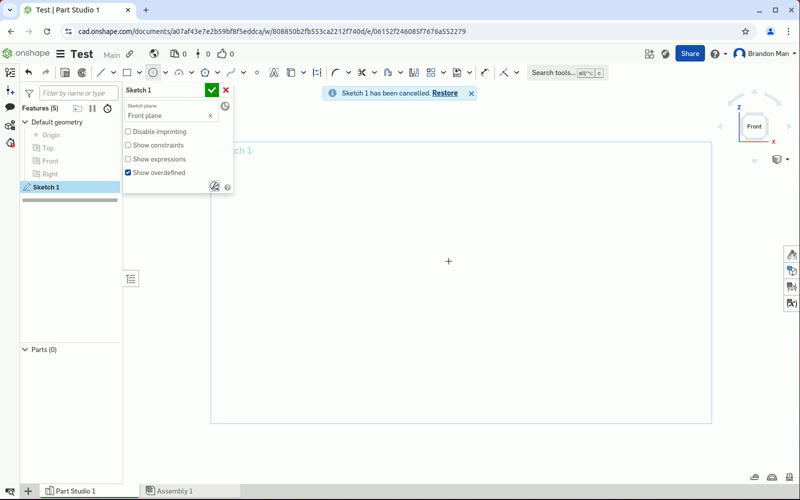
click(448, 260)
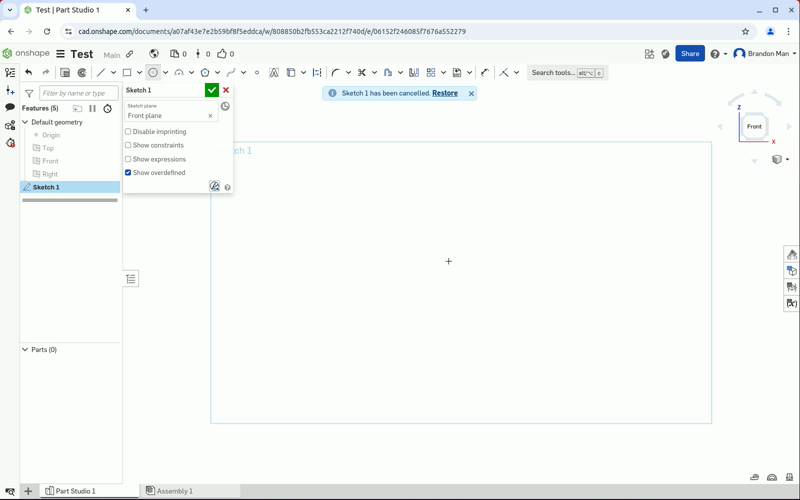
key_up(shift)
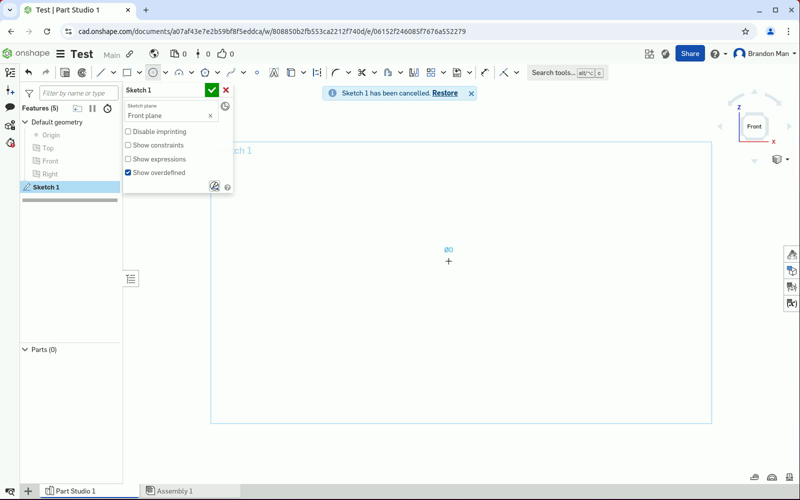
mouse_move(465, 260)
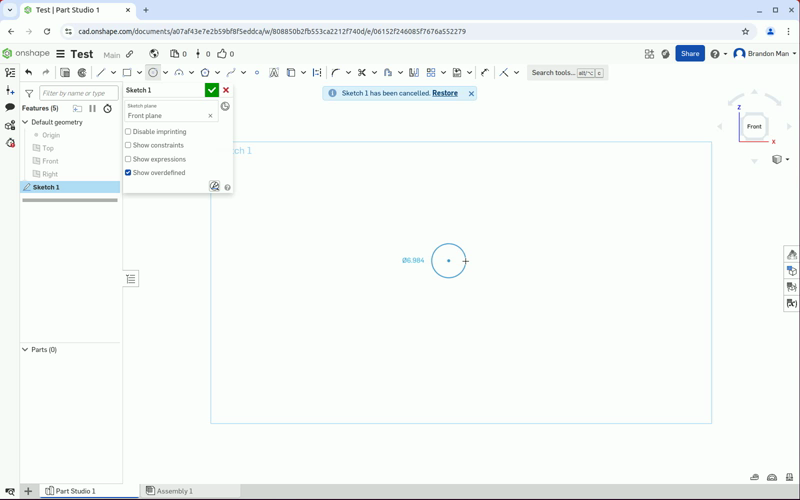
click(465, 260)
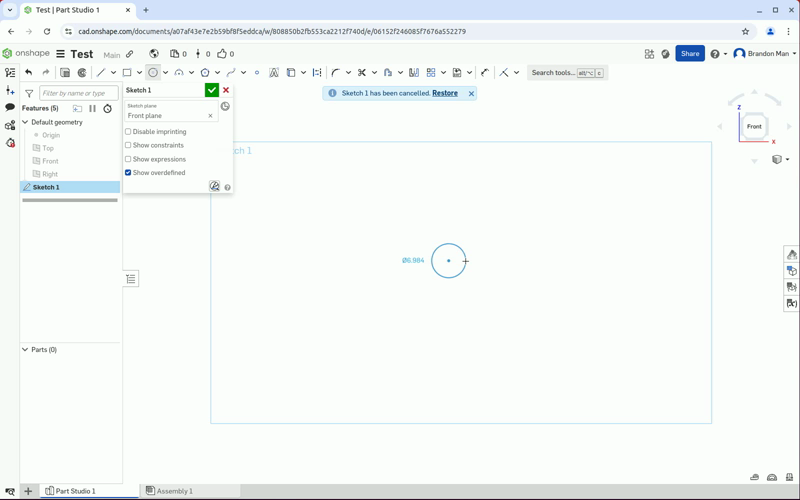
key(esc)
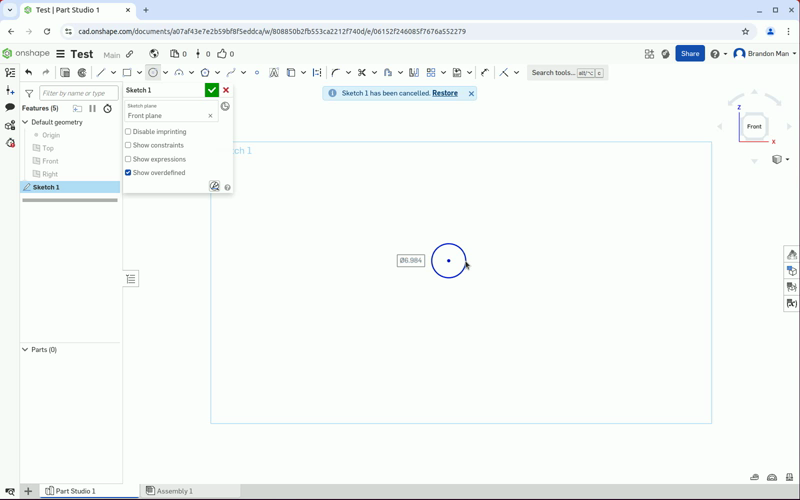
key(c)
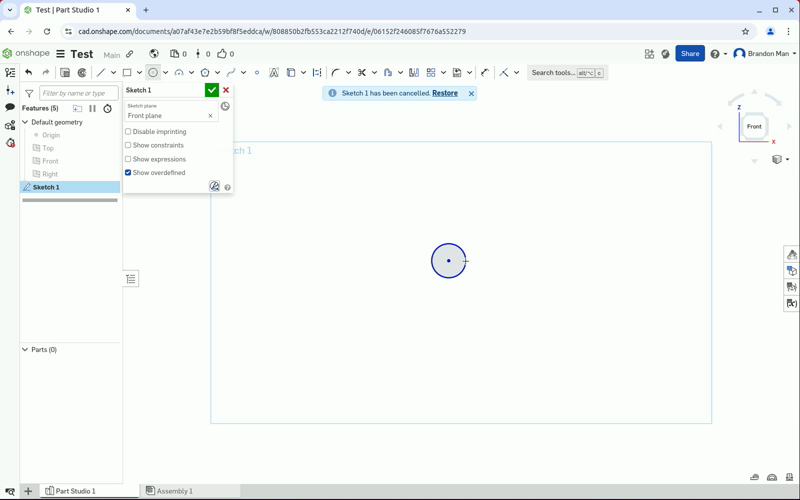
key_down(shift)
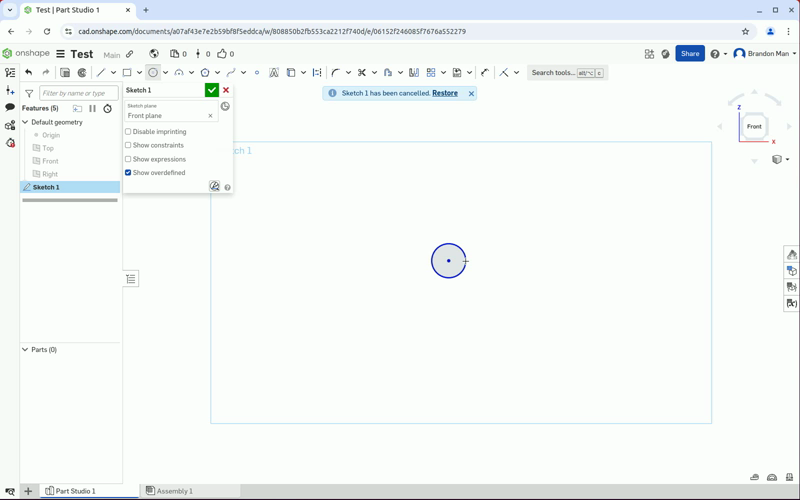
mouse_move(448, 260)
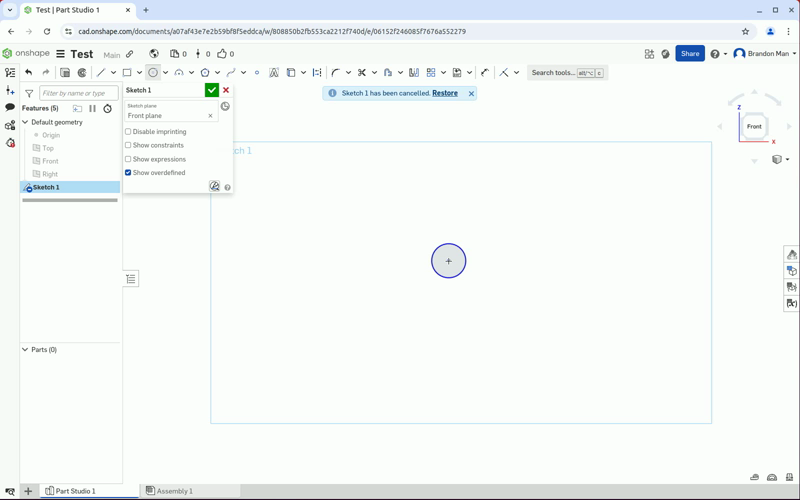
click(448, 260)
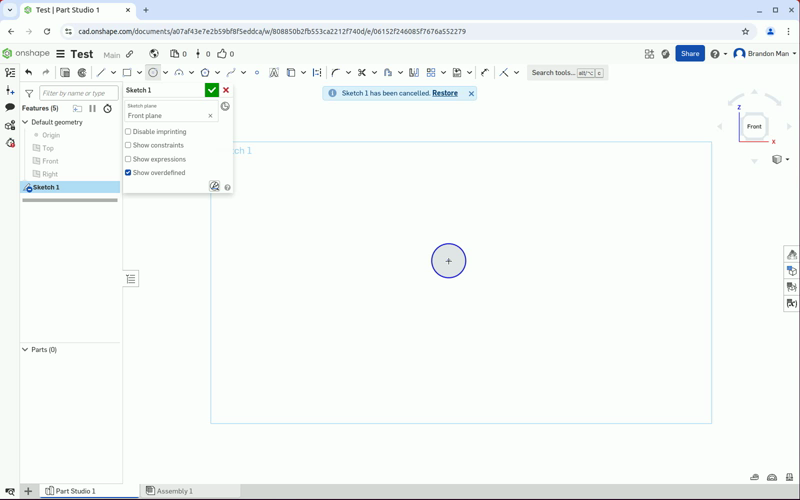
key_up(shift)
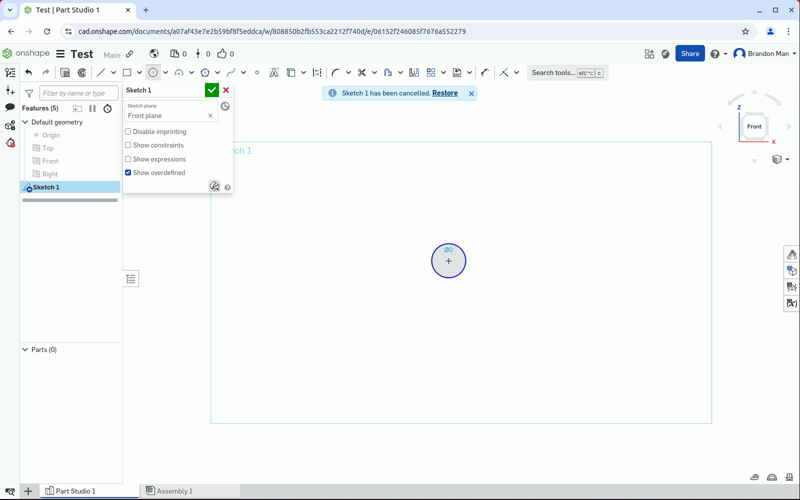
mouse_move(458, 260)
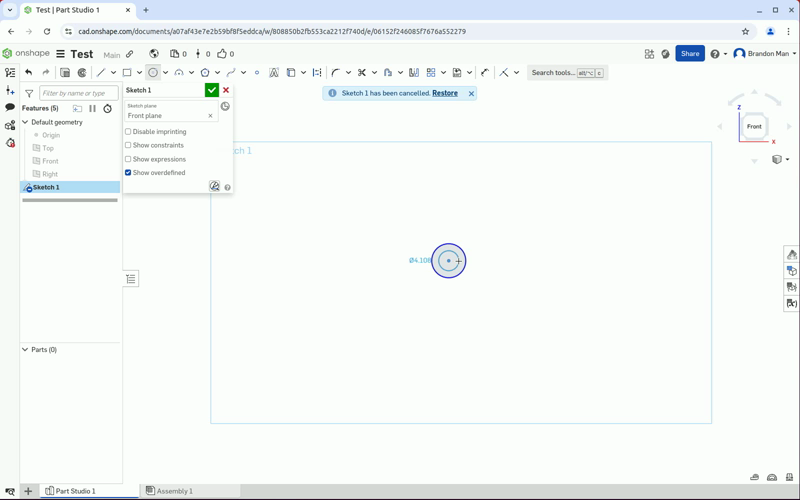
click(458, 260)
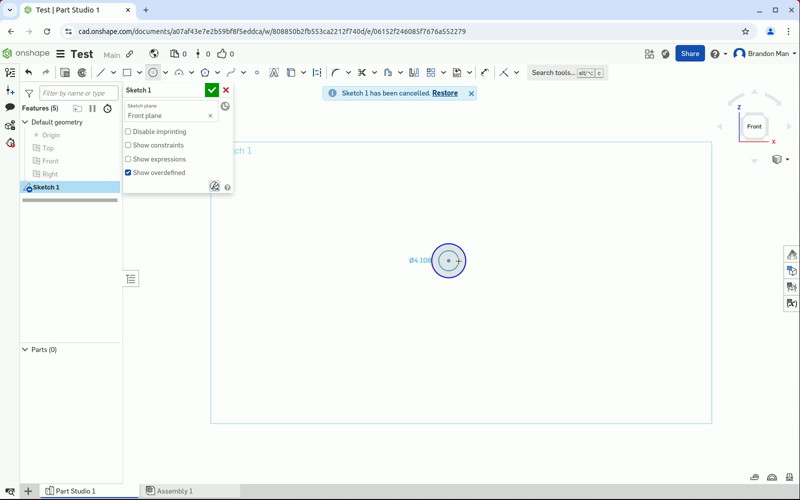
key(esc)
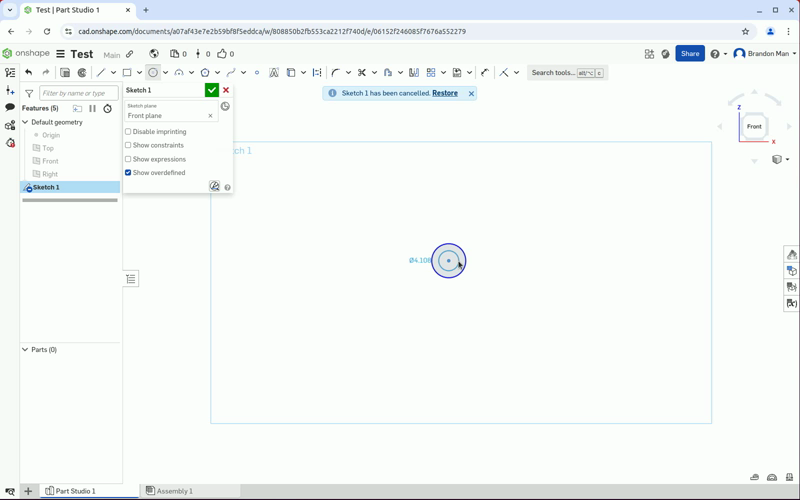
mouse_move(435, 260)
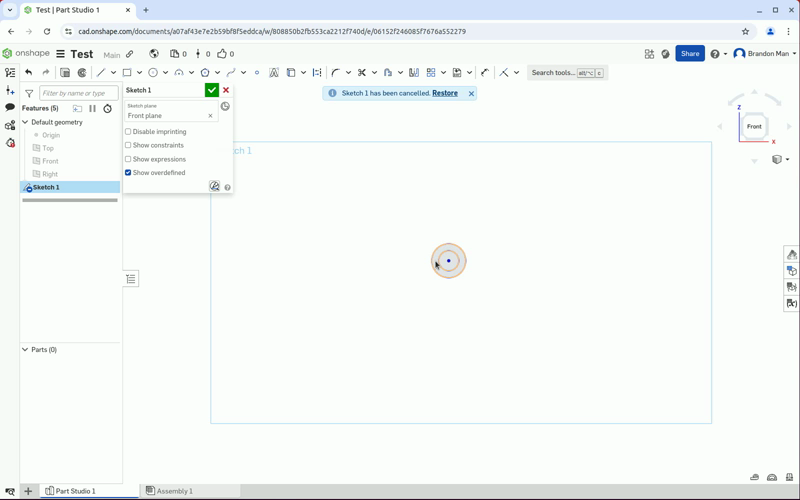
scroll(6)
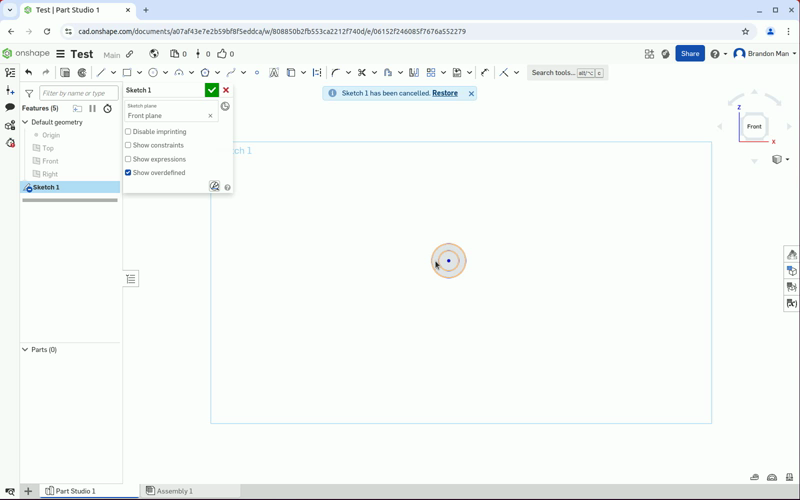
scroll(6)
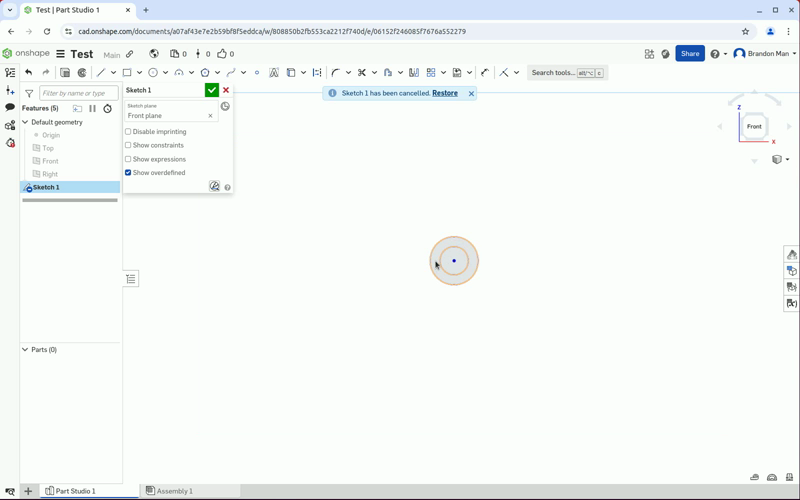
scroll(6)
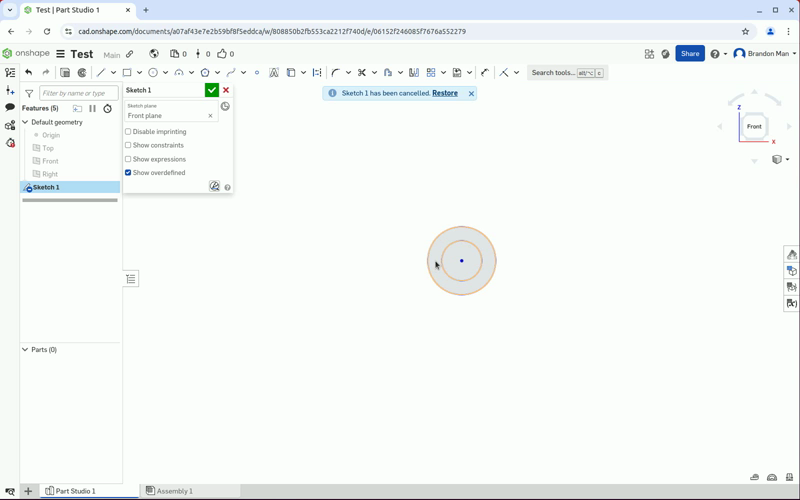
scroll(6)
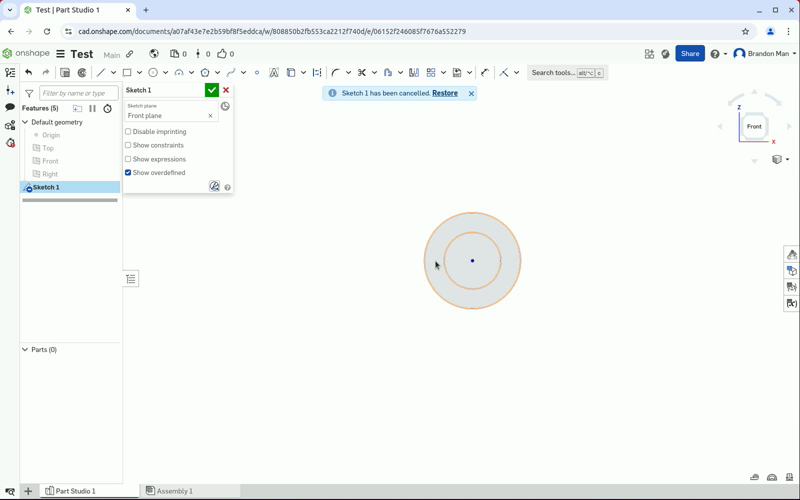
scroll(6)
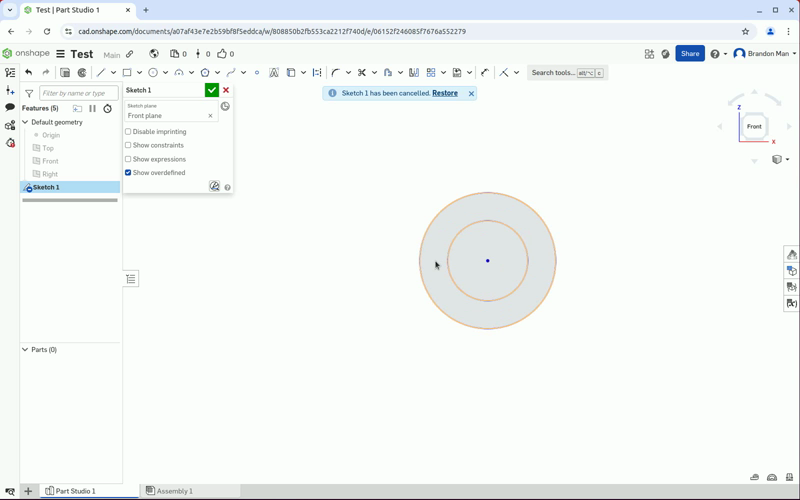
scroll(6)
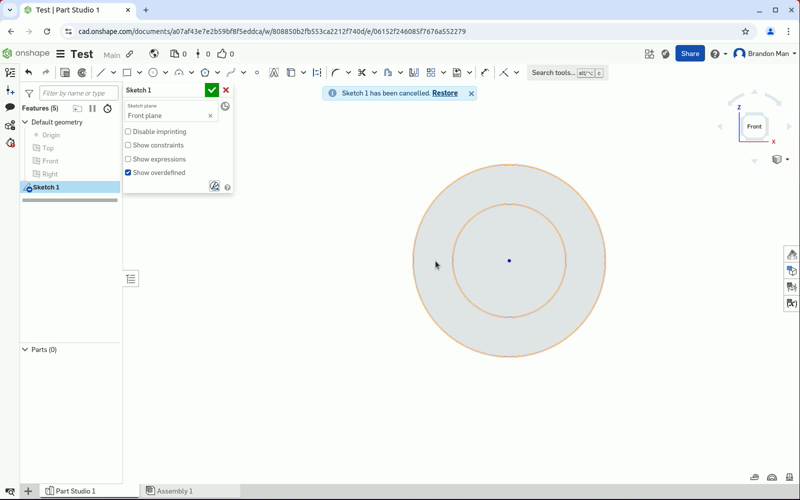
scroll(6)
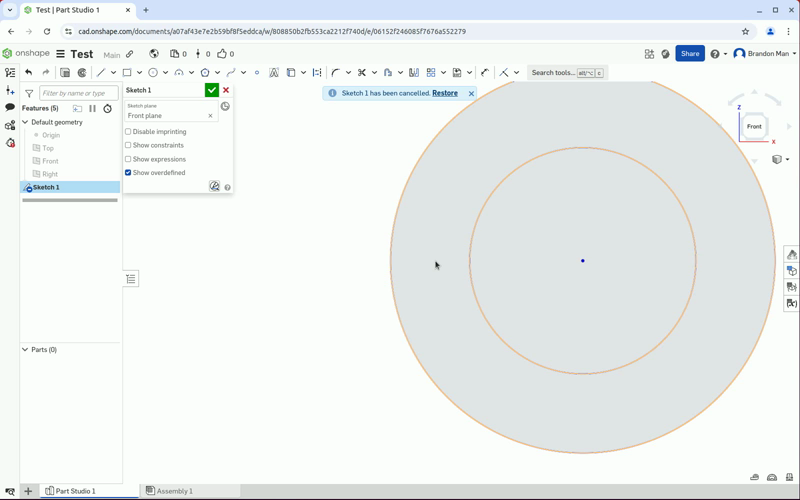
click(435, 260)
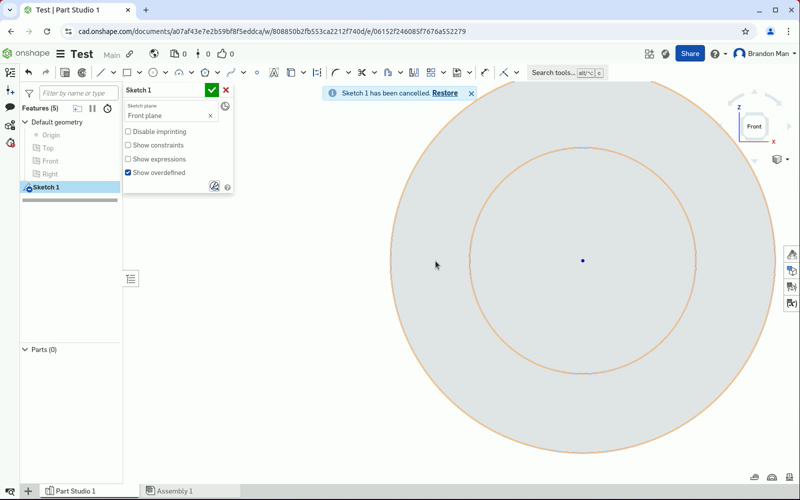
scroll(-6)
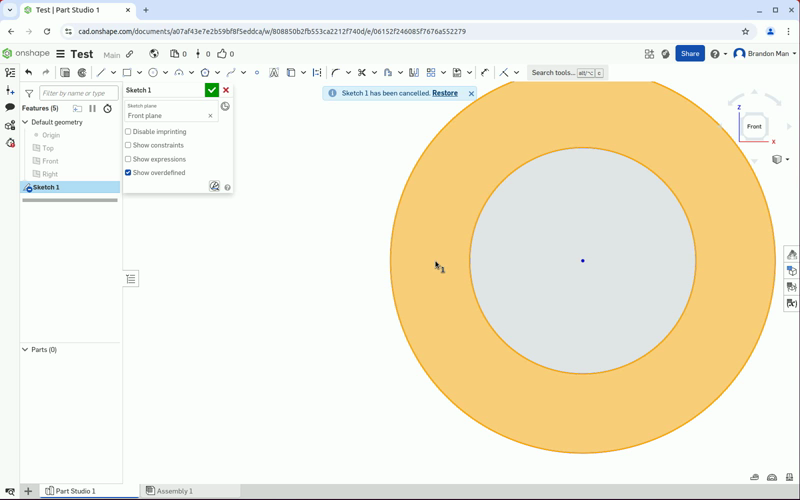
scroll(-6)
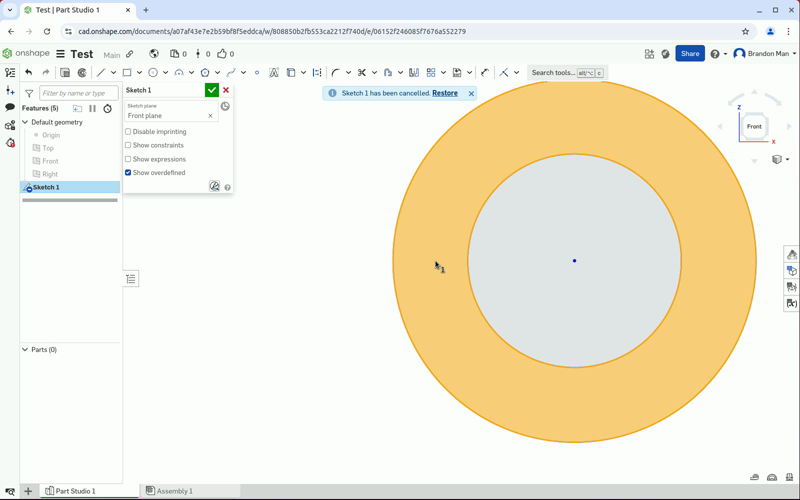
scroll(-6)
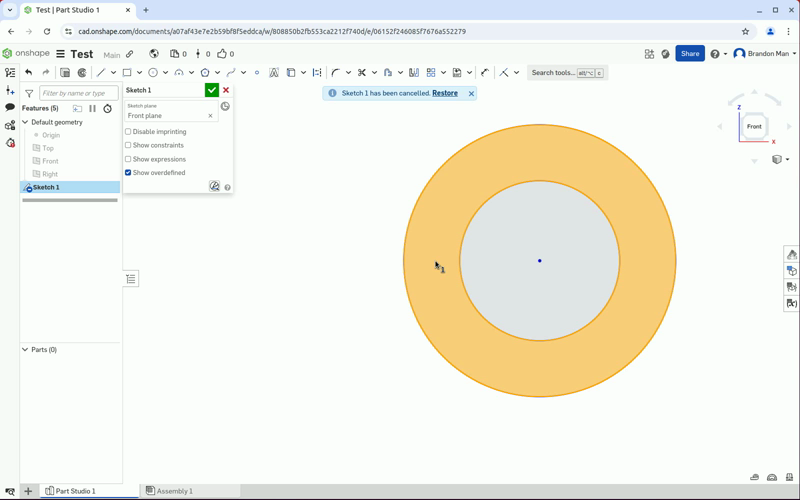
scroll(-6)
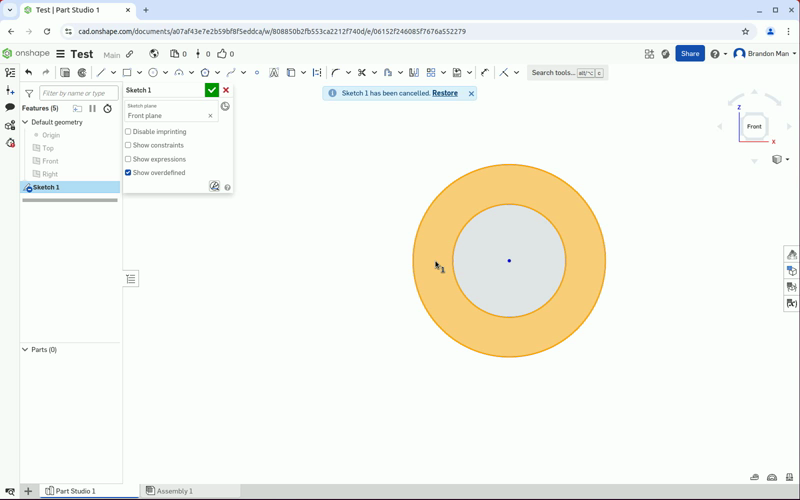
scroll(-6)
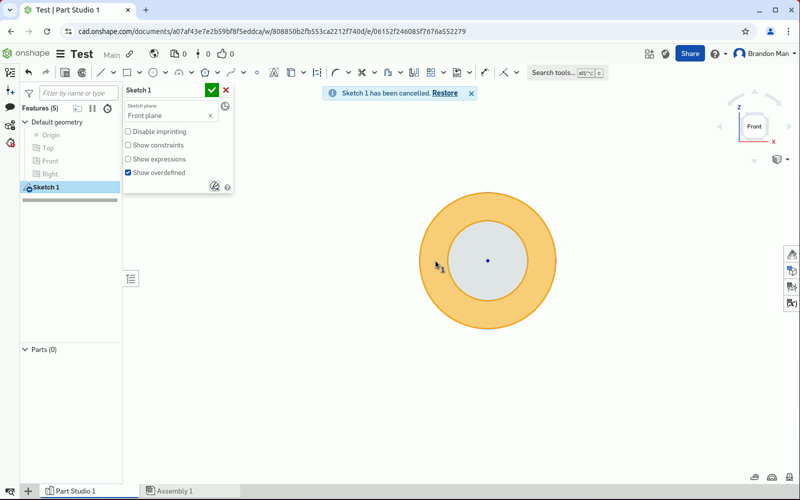
scroll(-6)
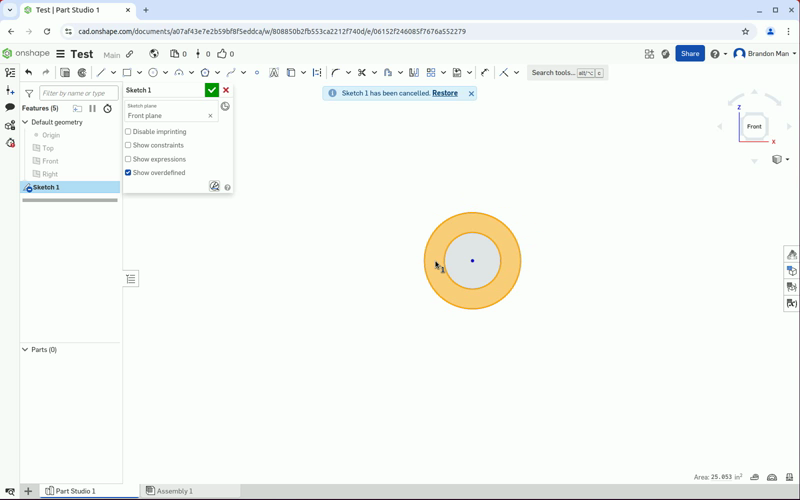
scroll(-6)
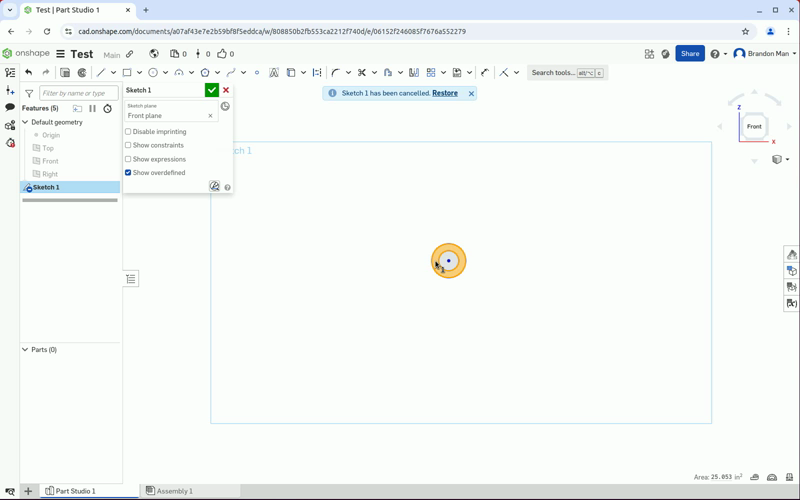
mouse_move(73, 352)
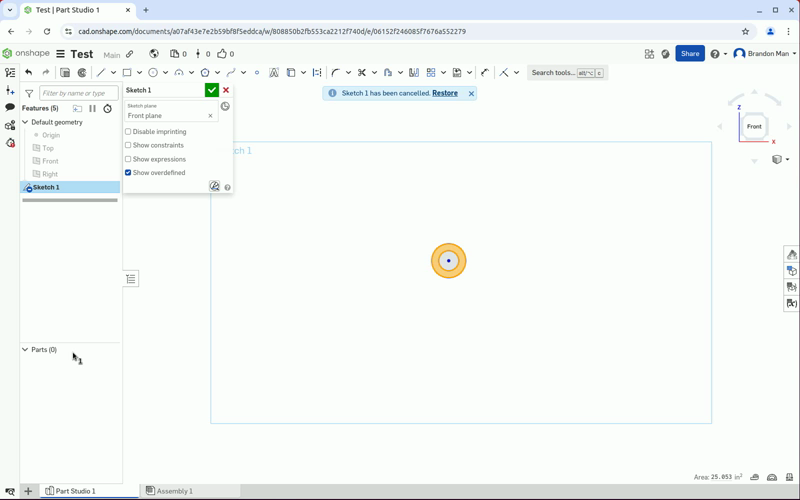
key(shift+y)
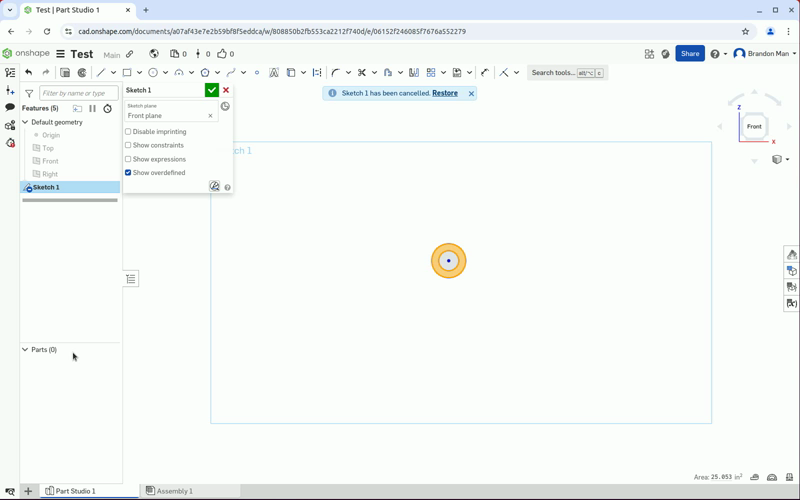
key(shift+e)
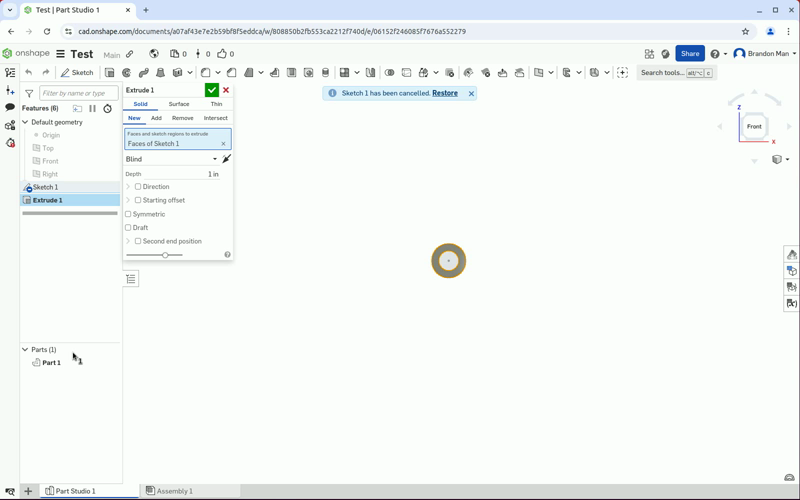
mouse_move(143, 106)
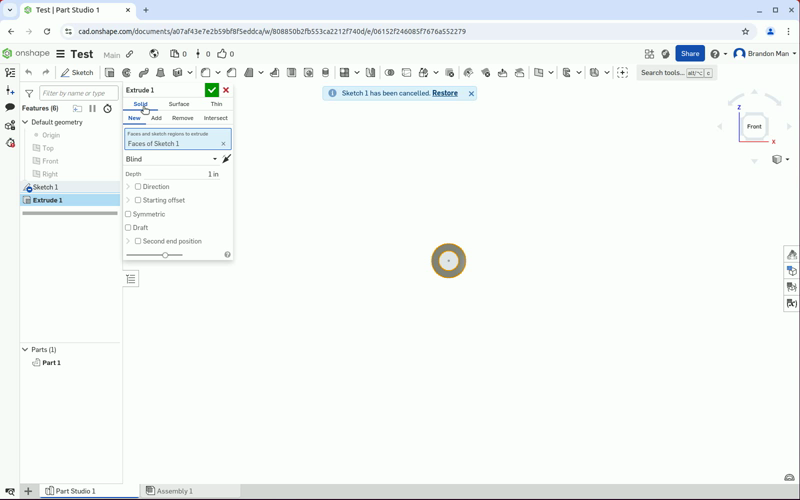
click(143, 106)
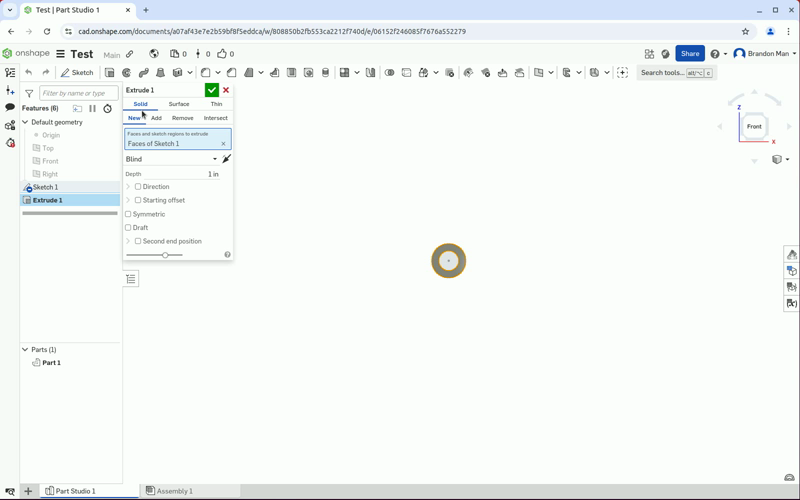
mouse_move(137, 120)
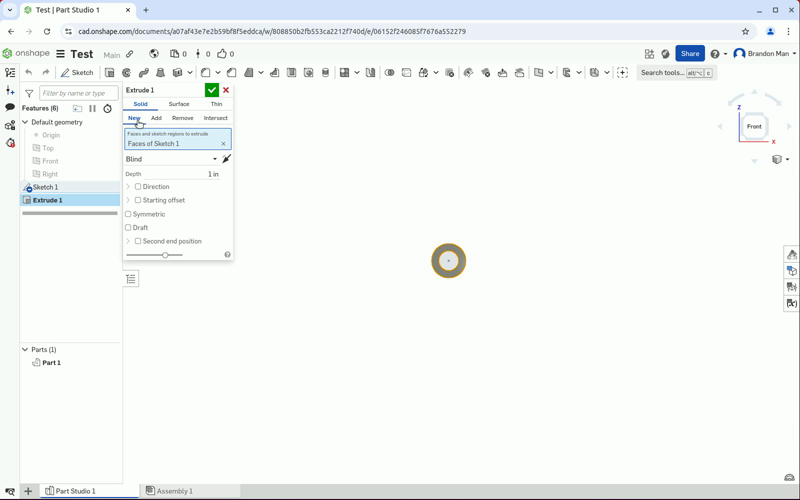
click(137, 120)
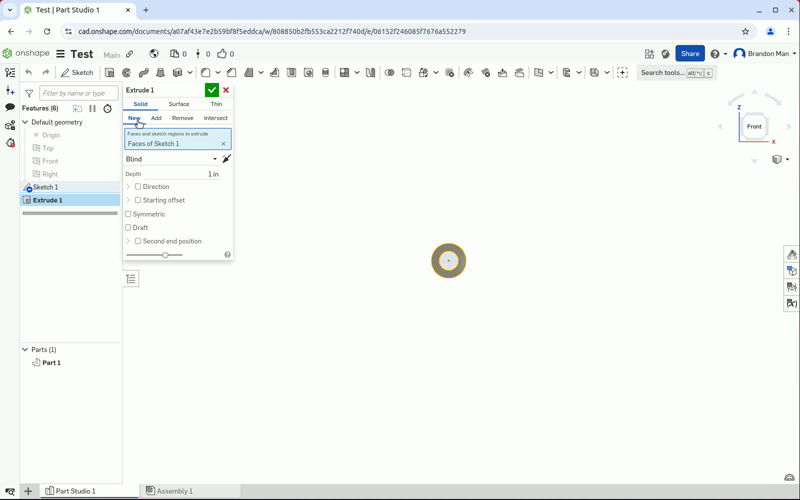
key(tab, 4)
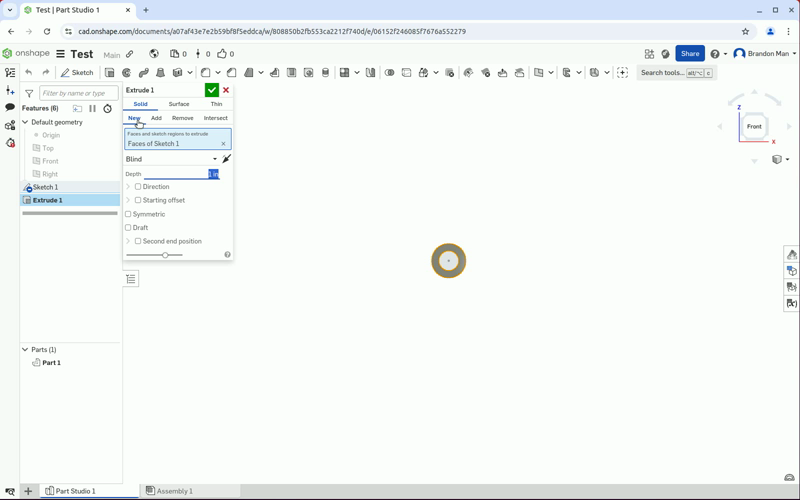
text(7.943)
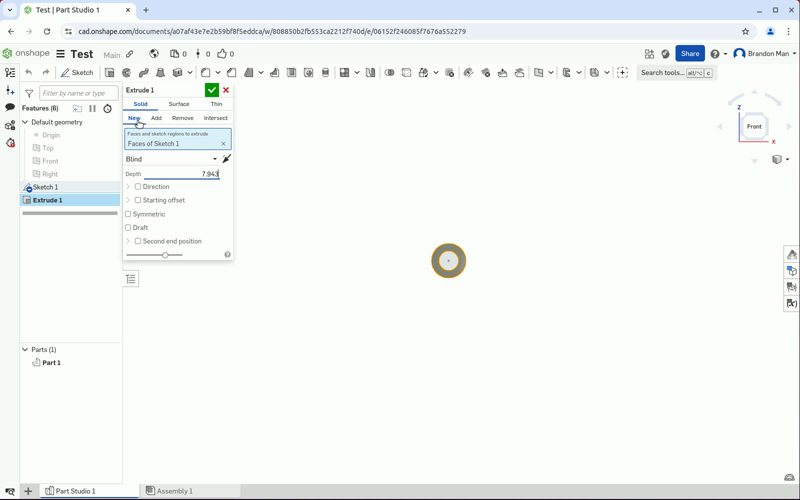
key(enter)
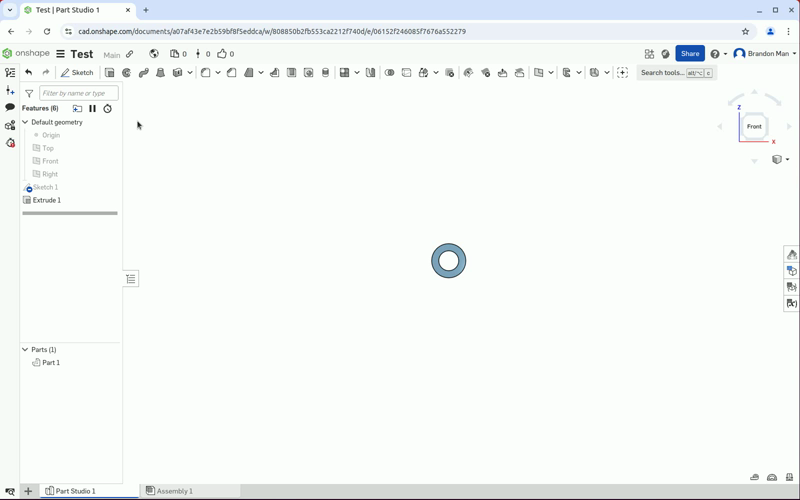
key(shift+h)
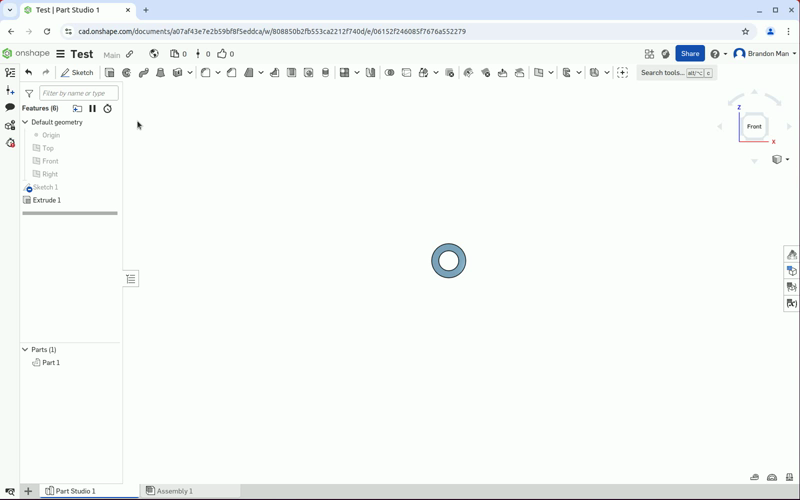
key(shift+h)
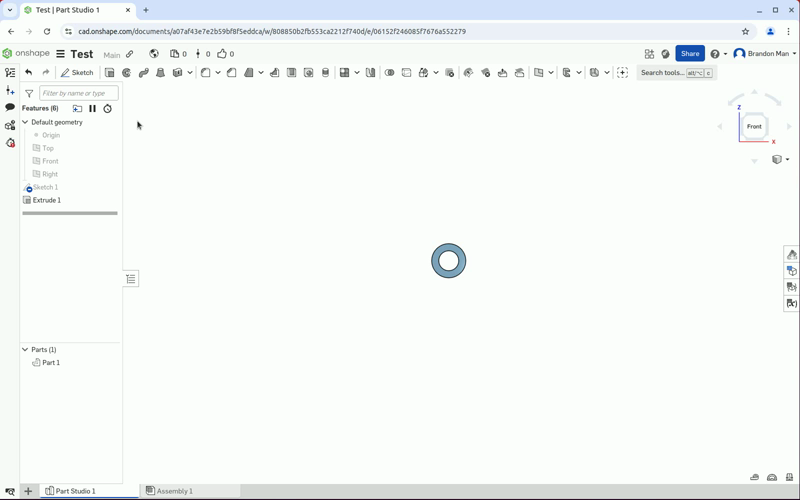
mouse_move(73, 189)
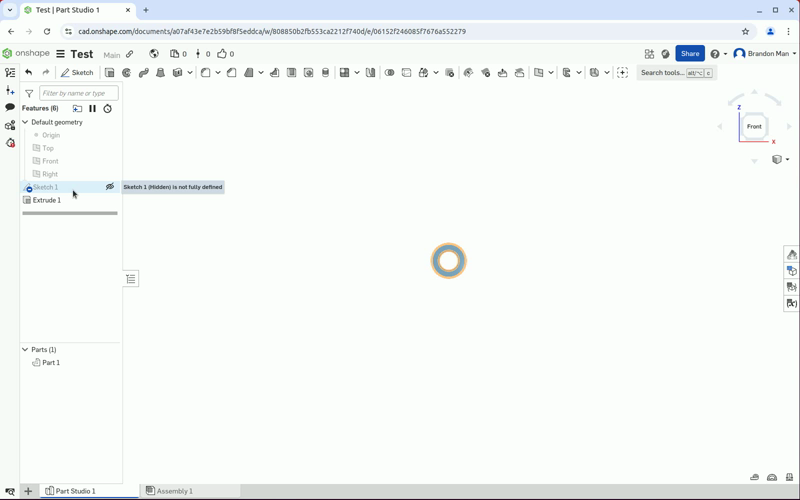
click(73, 189)
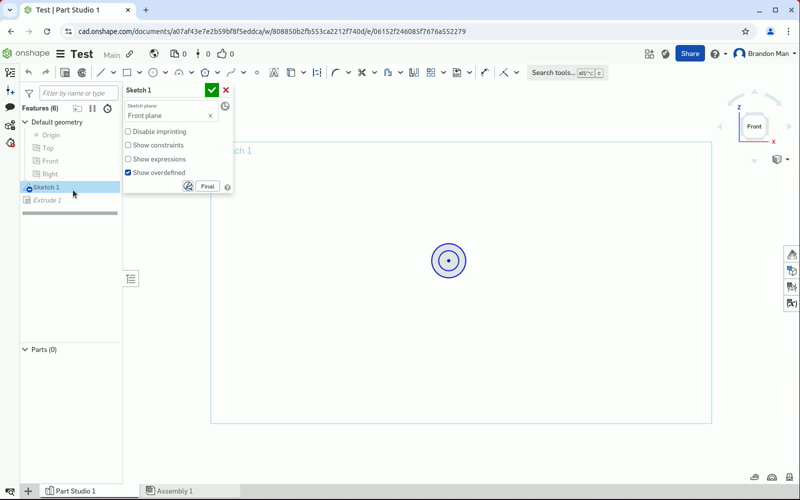
mouse_move(229, 92)
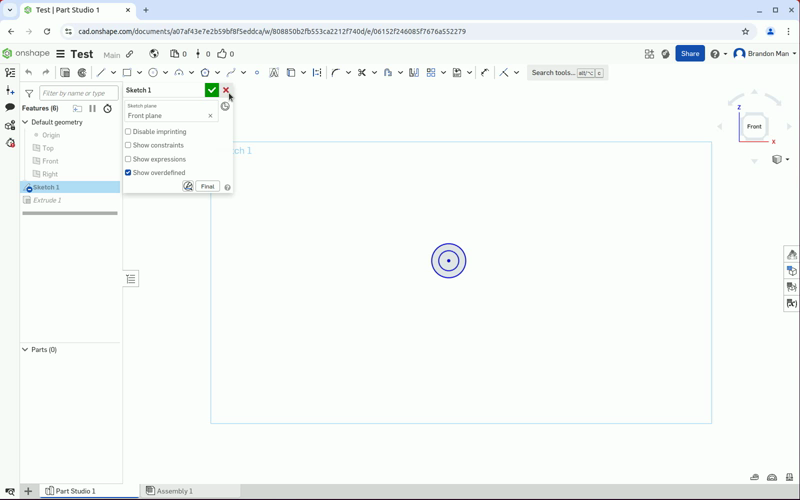
click(229, 92)
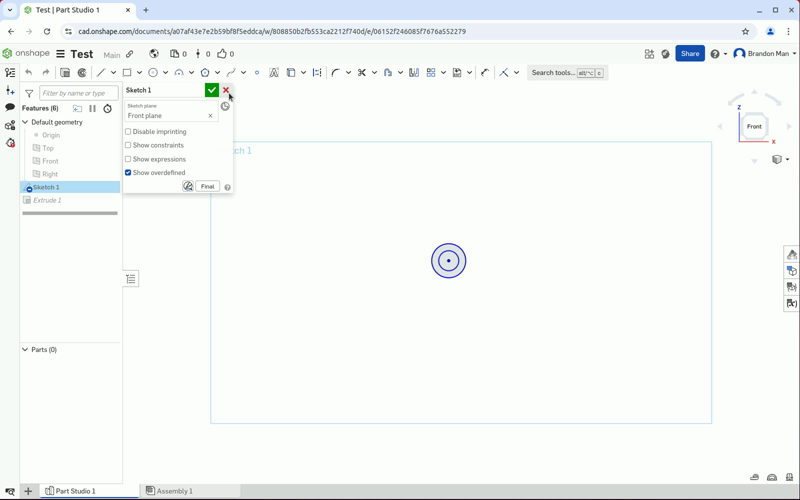
key(shift+s)
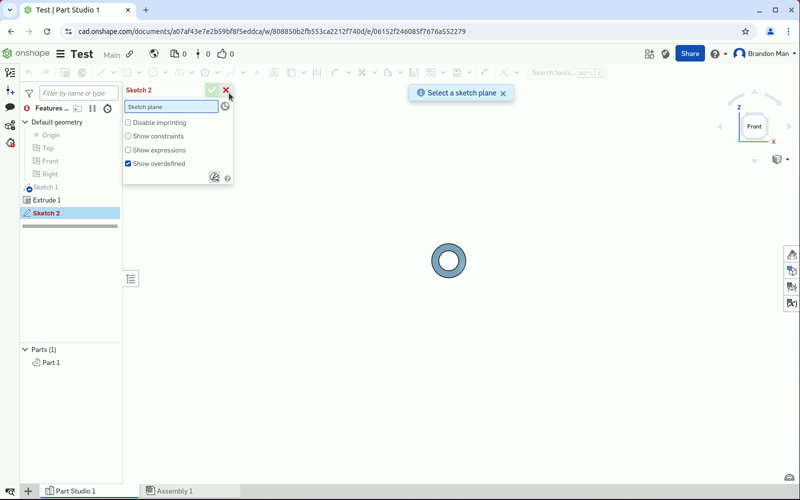
mouse_move(73, 163)
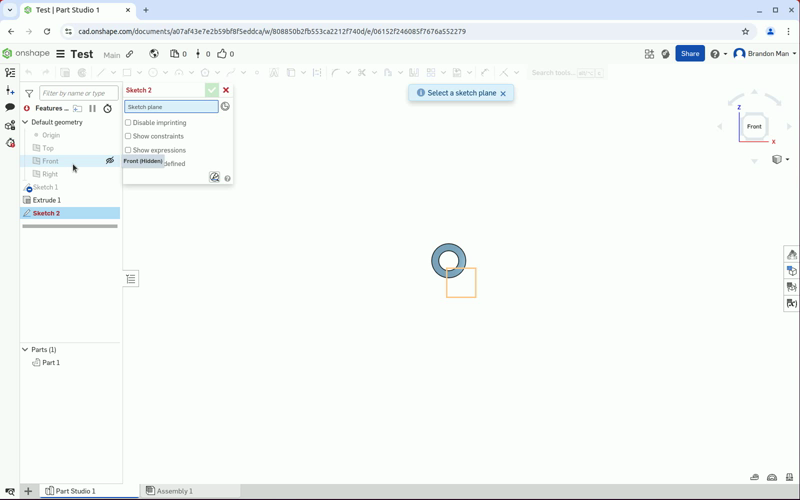
click(73, 163)
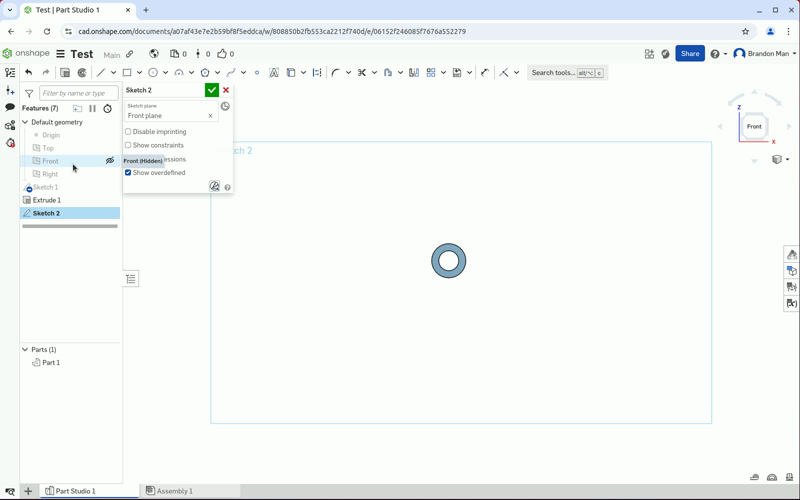
mouse_move(73, 352)
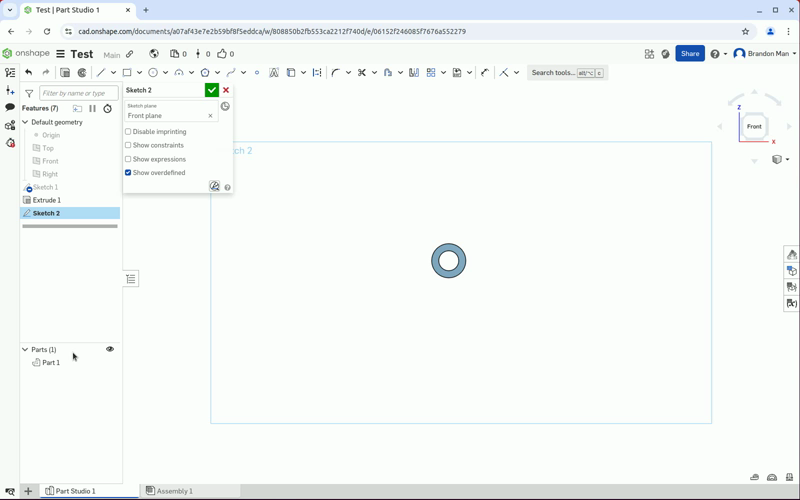
key(y)
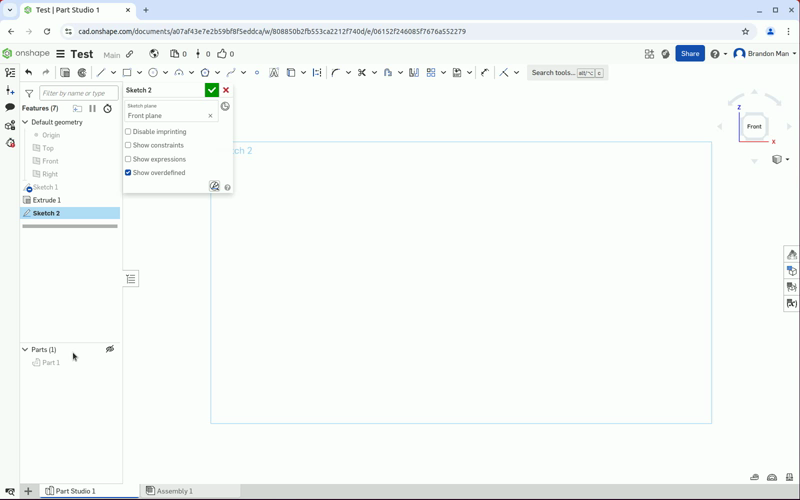
key(c)
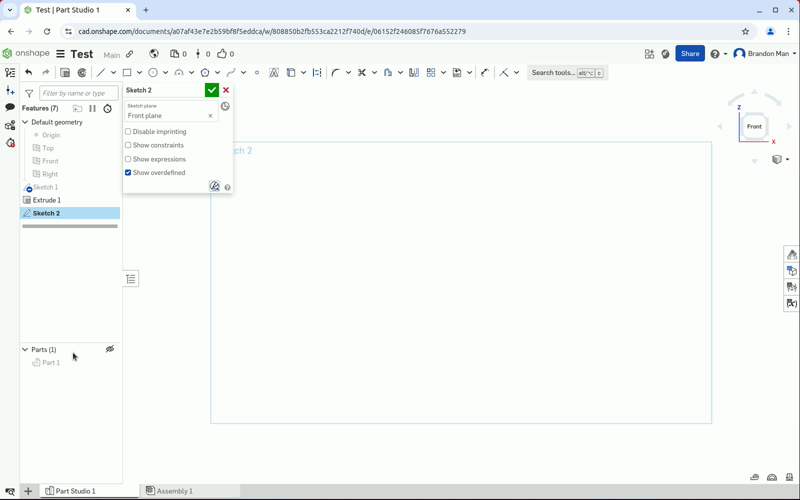
key_down(shift)
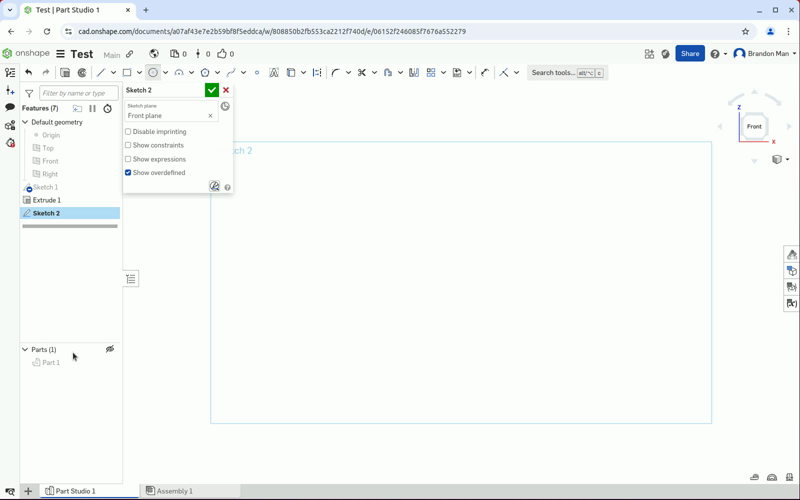
mouse_move(562, 259)
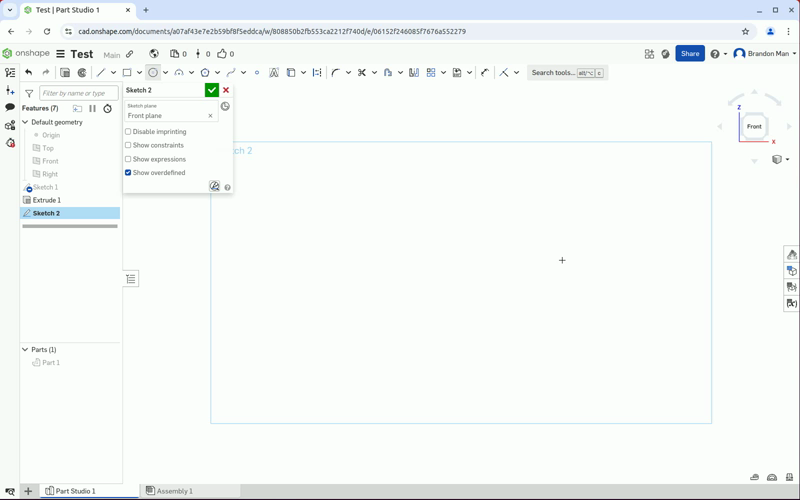
click(562, 259)
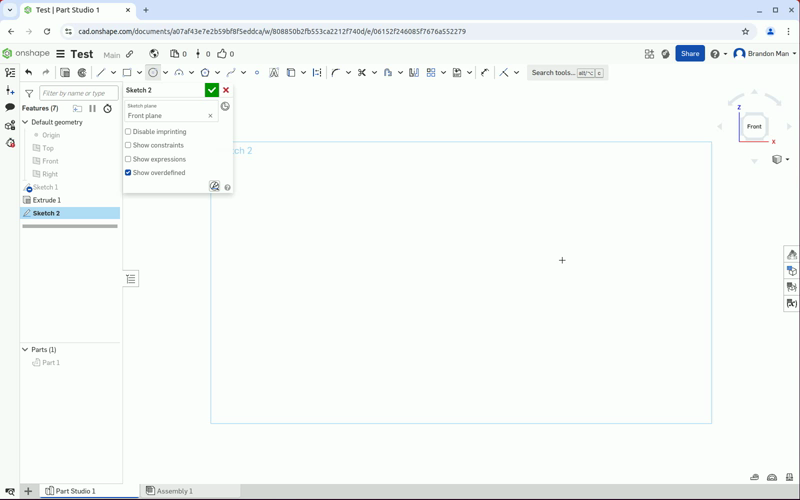
key_up(shift)
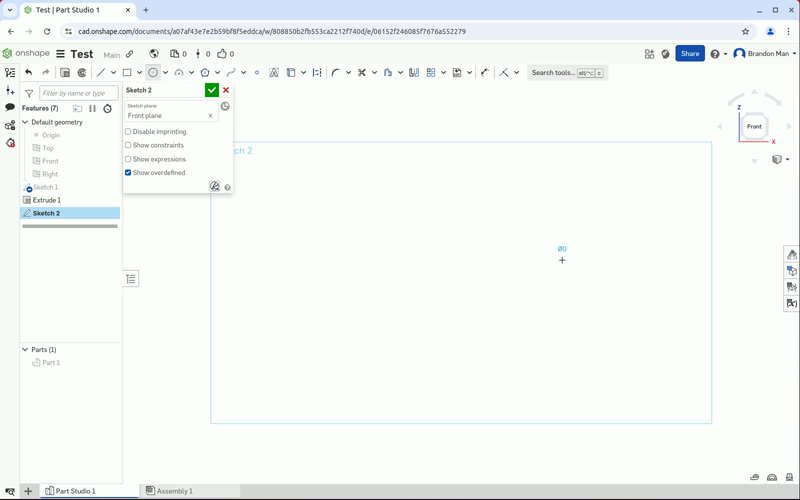
mouse_move(574, 259)
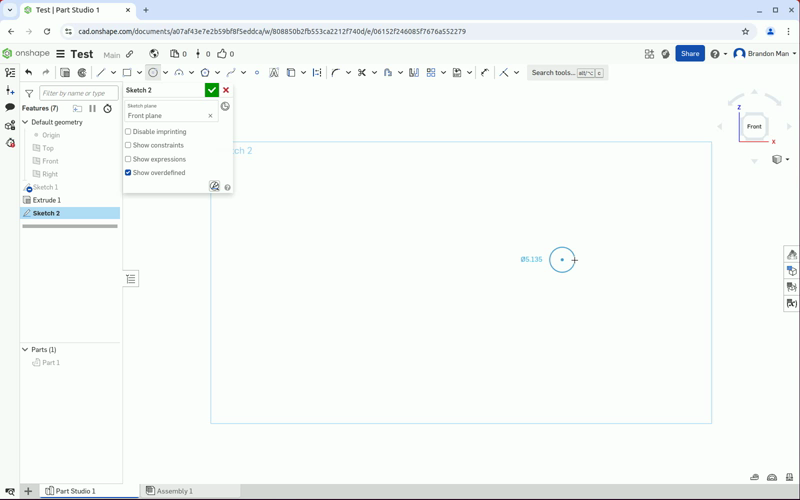
click(574, 259)
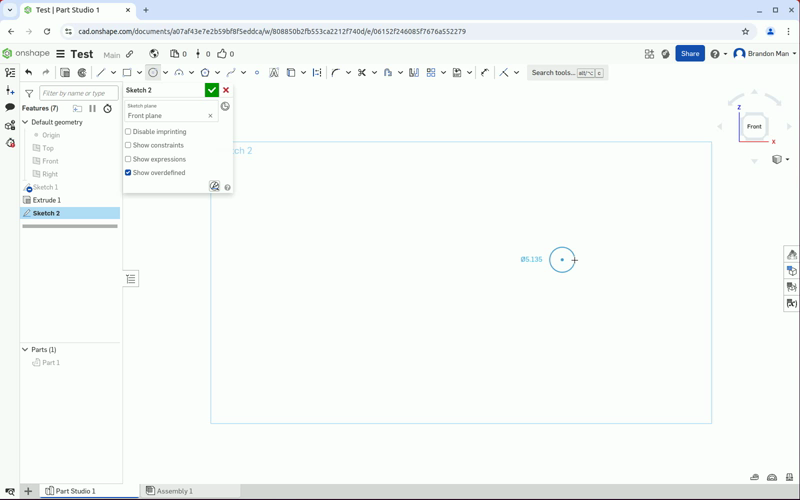
key(esc)
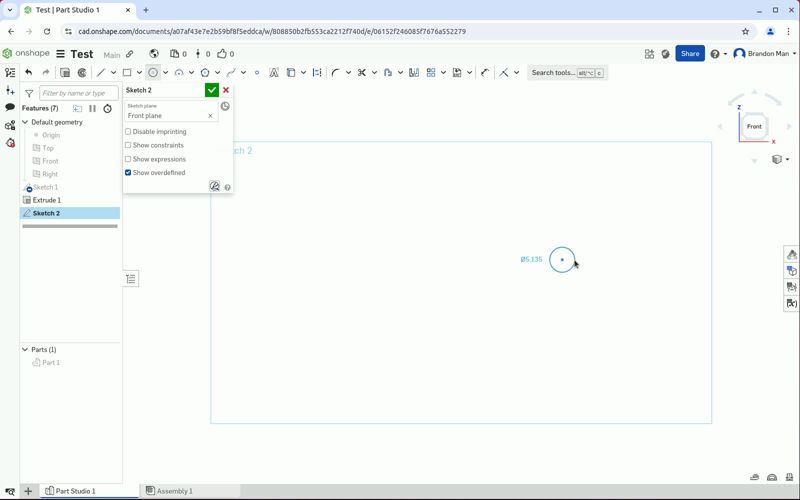
key(c)
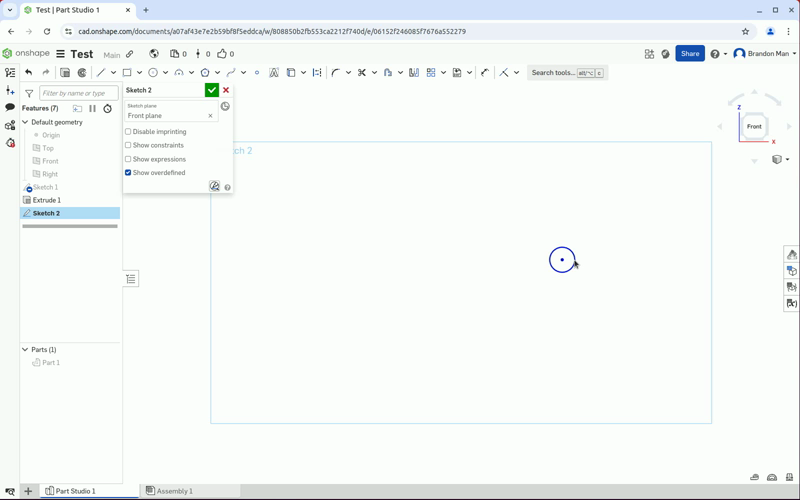
key_down(shift)
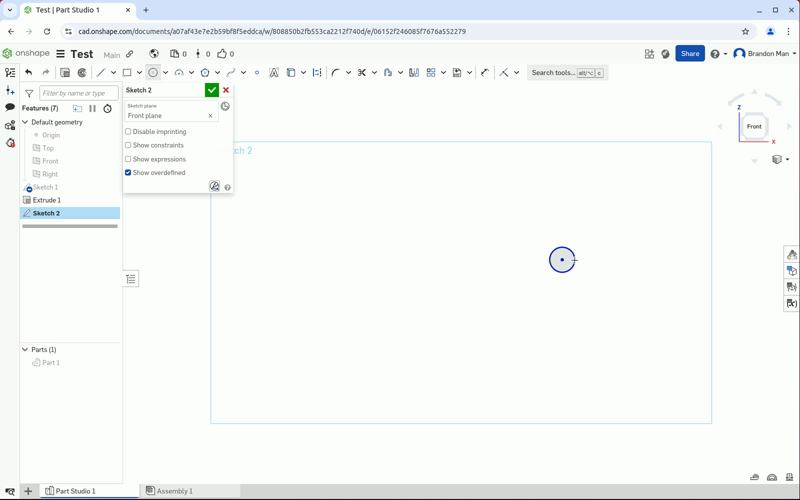
mouse_move(562, 259)
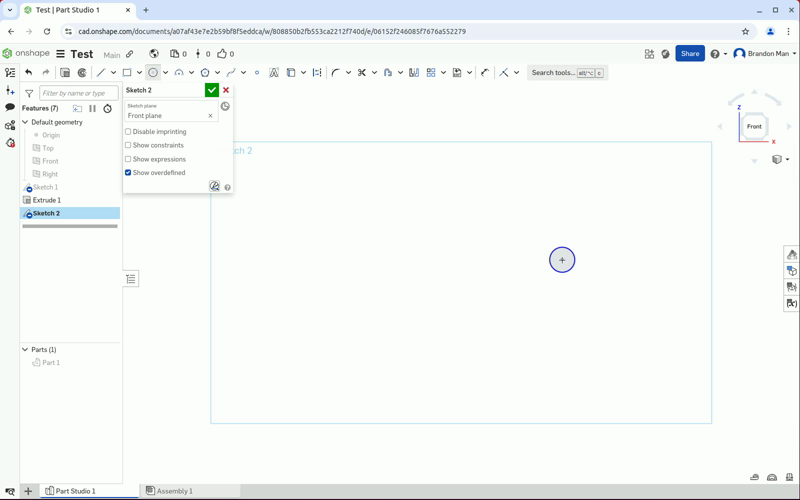
click(562, 259)
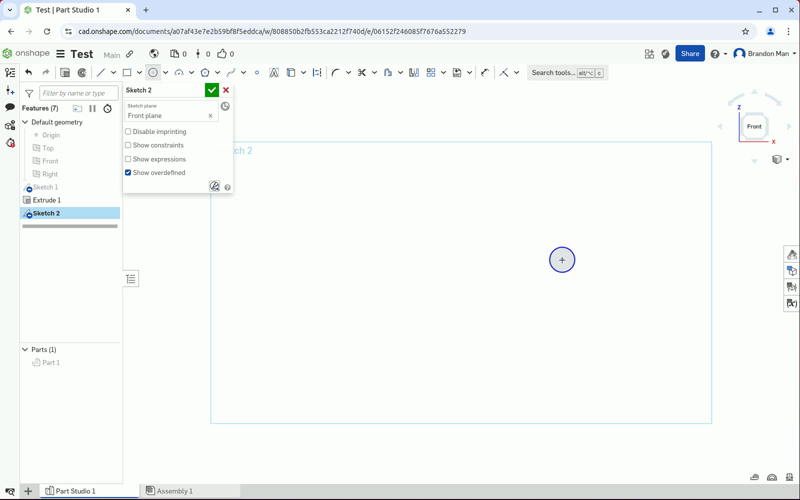
key_up(shift)
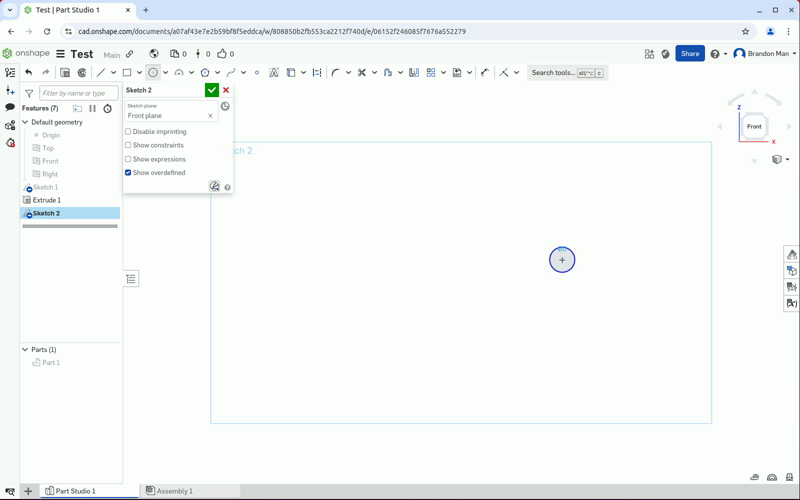
mouse_move(567, 259)
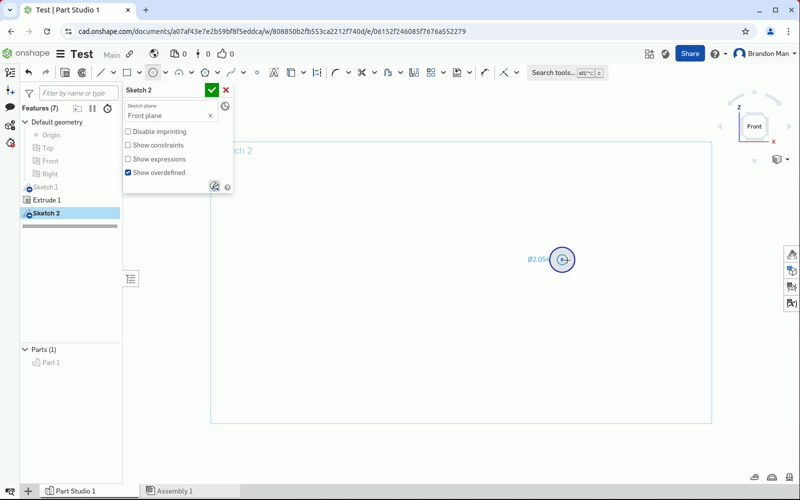
click(567, 259)
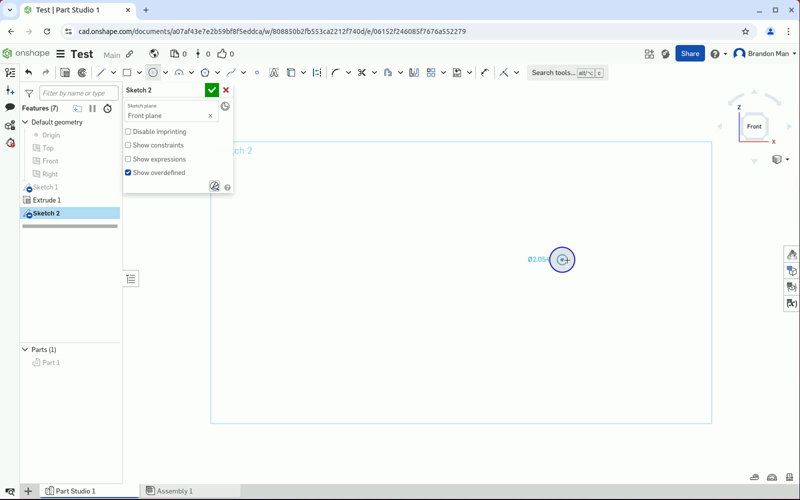
key(esc)
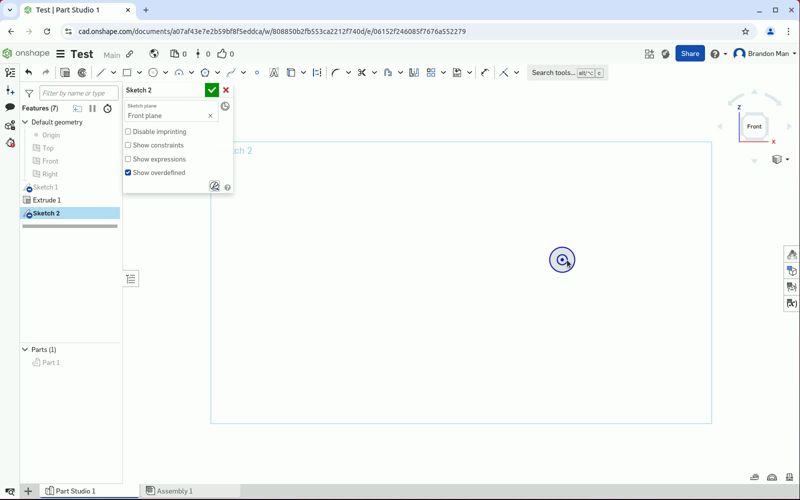
mouse_move(560, 270)
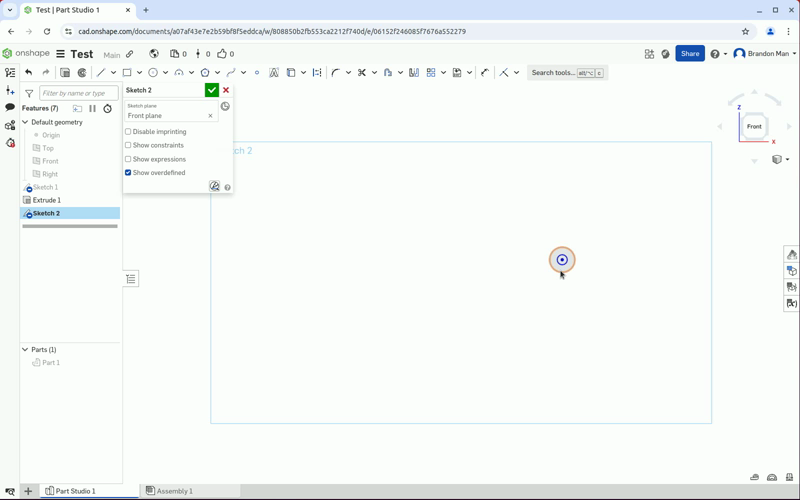
scroll(6)
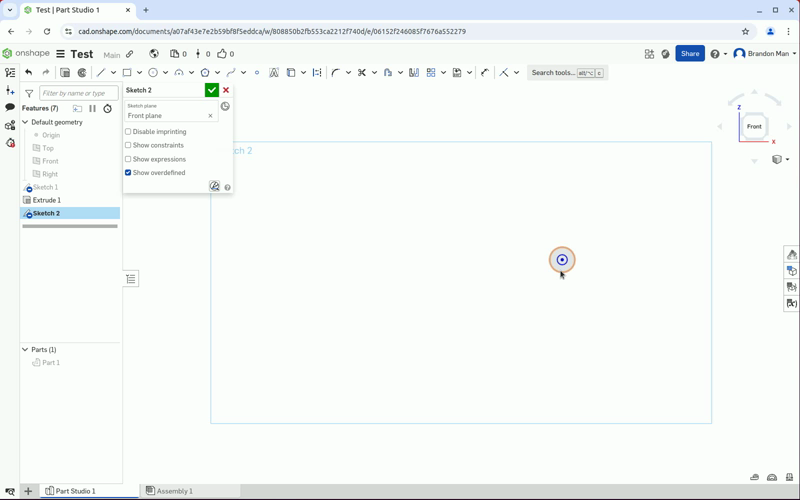
scroll(6)
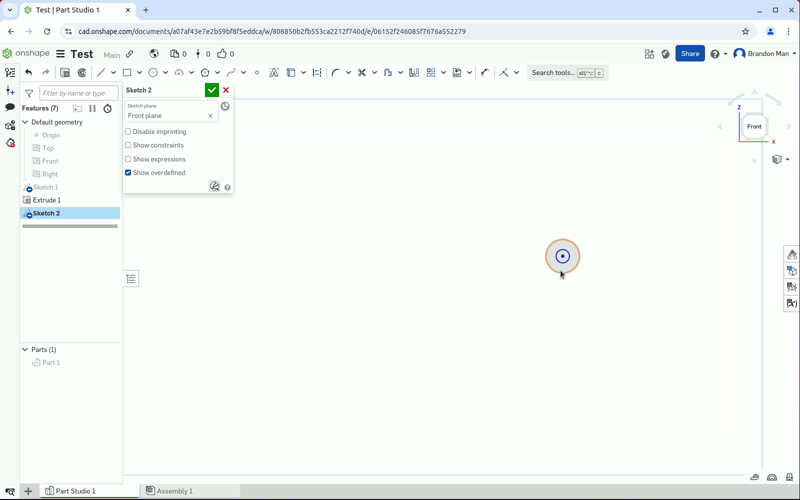
scroll(6)
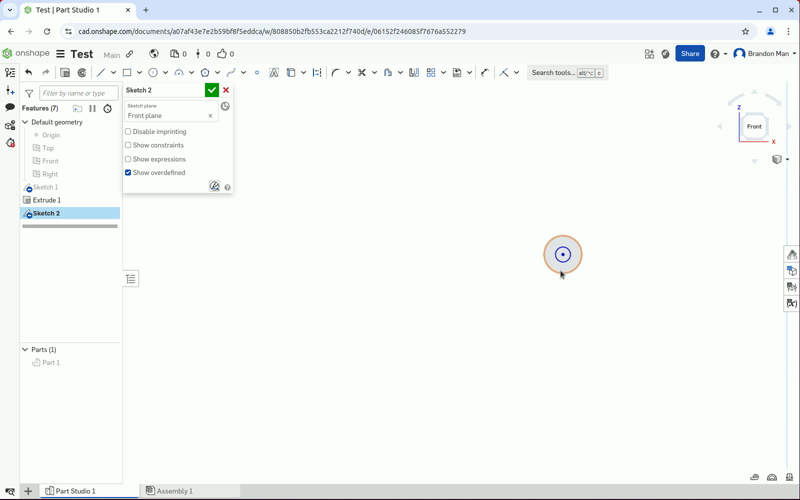
scroll(6)
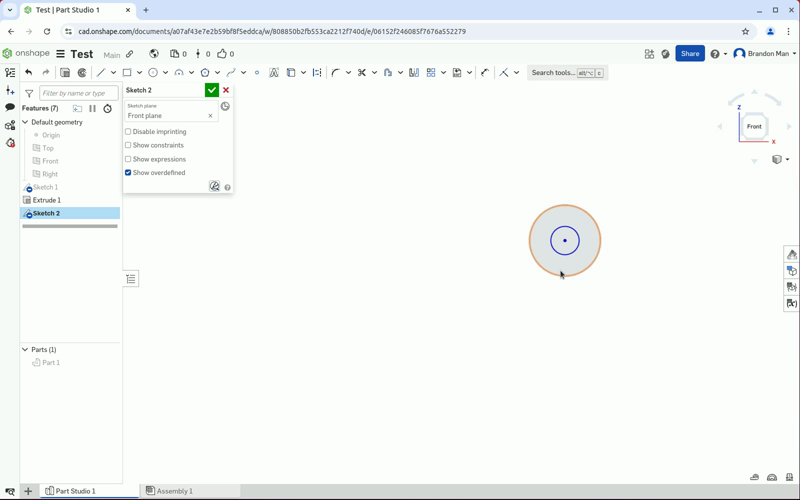
scroll(6)
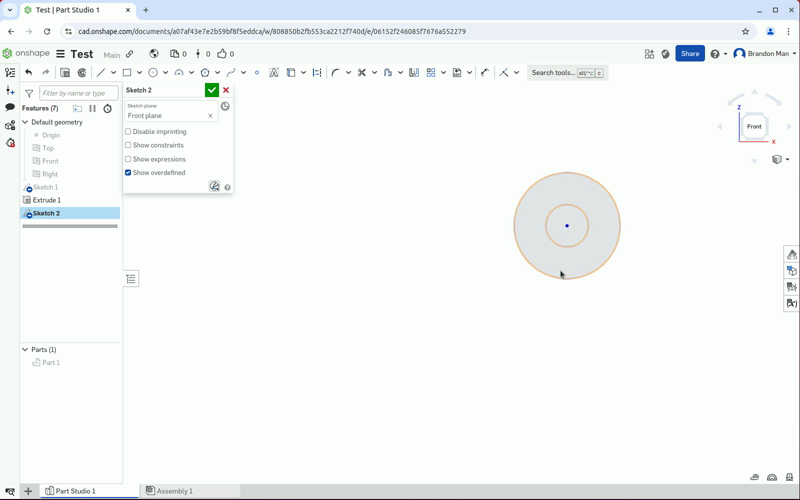
scroll(6)
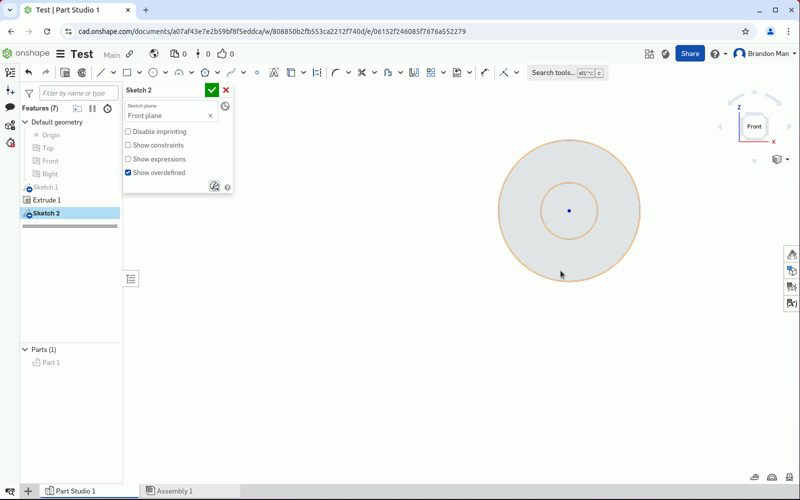
scroll(6)
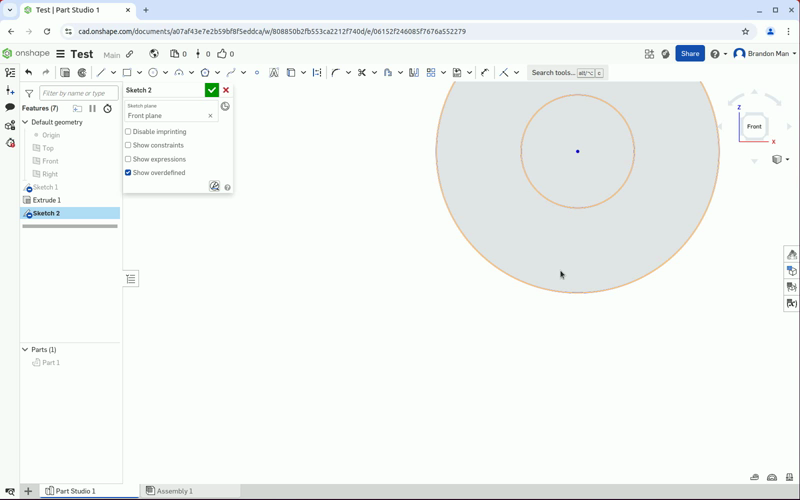
click(560, 270)
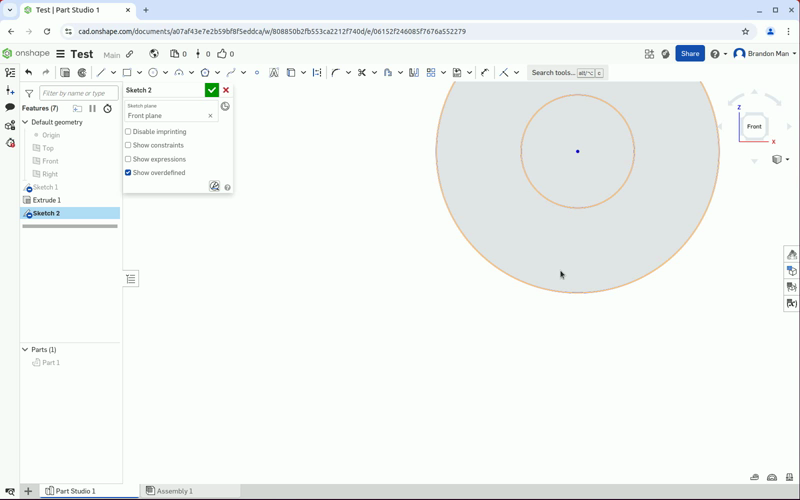
scroll(-6)
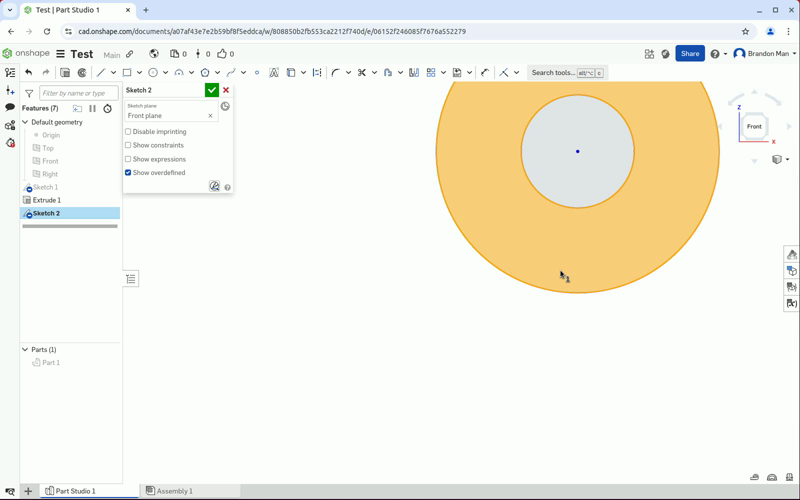
scroll(-6)
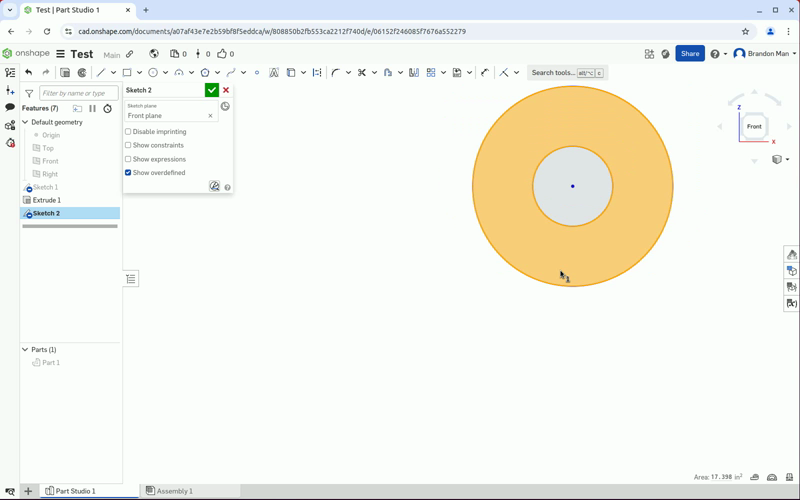
scroll(-6)
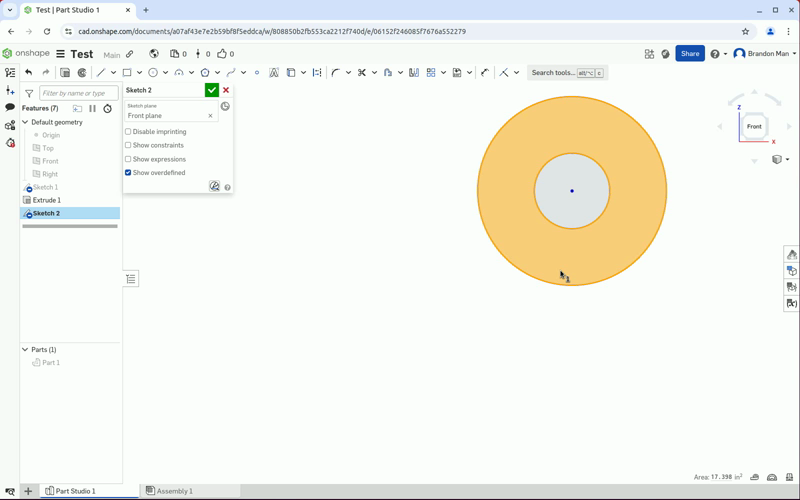
scroll(-6)
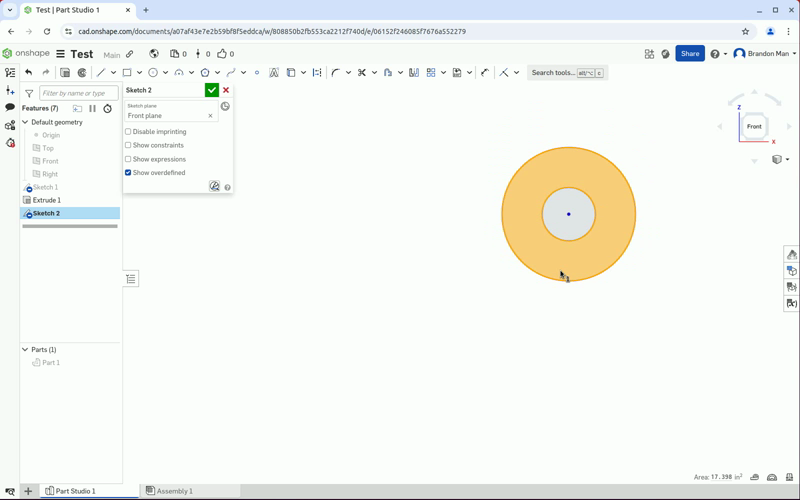
scroll(-6)
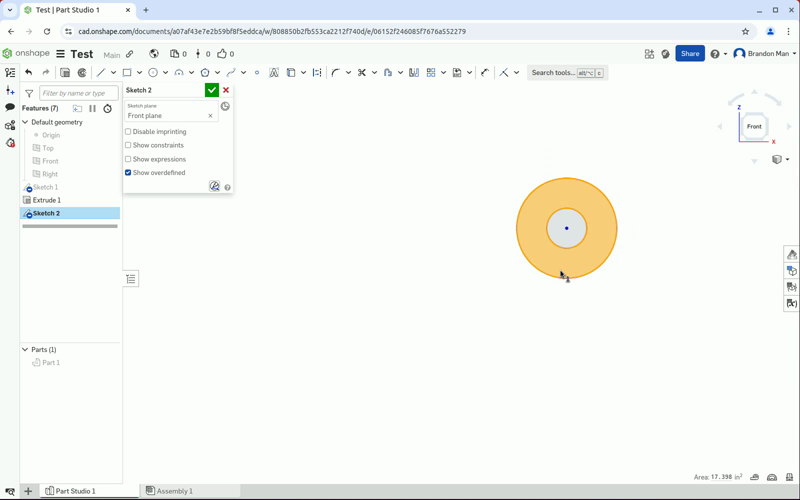
scroll(-6)
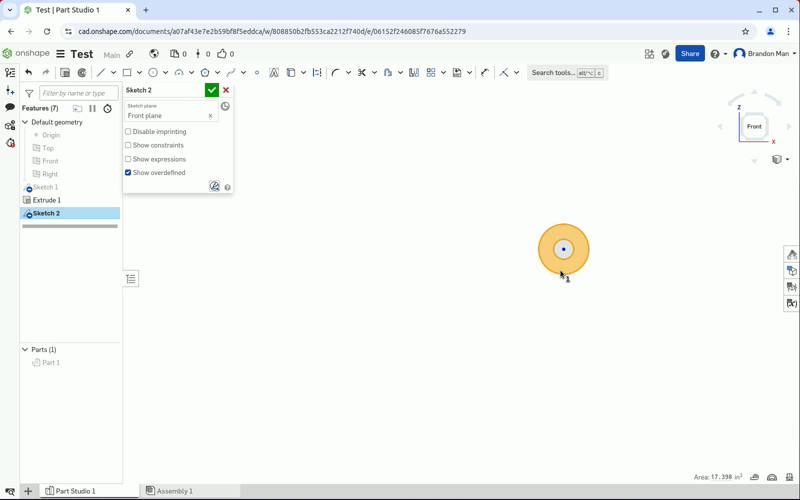
scroll(-6)
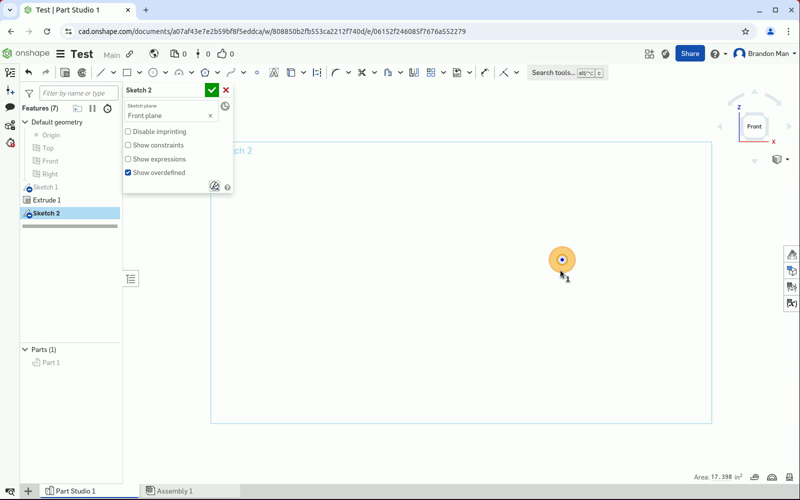
mouse_move(73, 352)
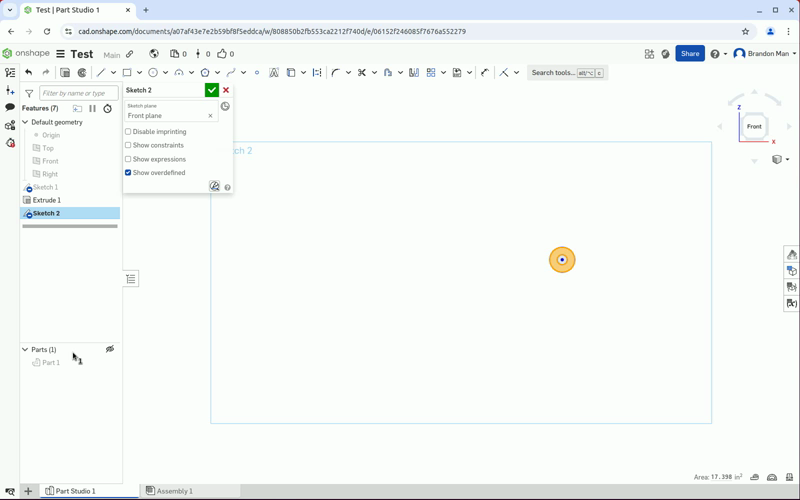
key(shift+y)
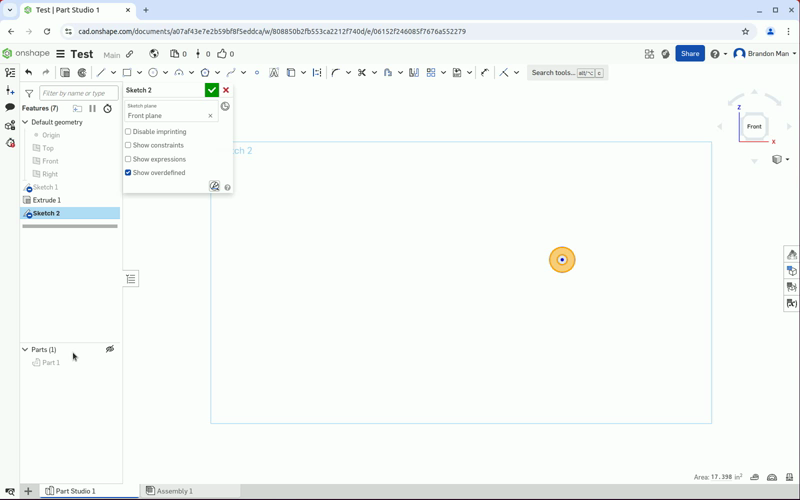
key(shift+e)
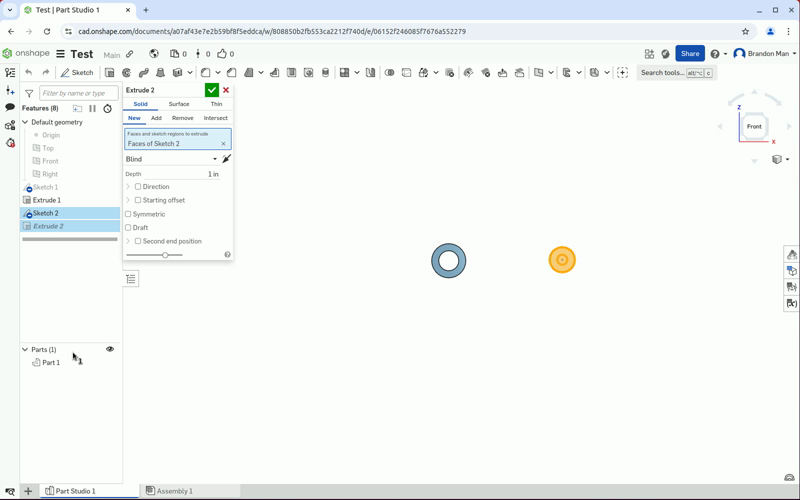
mouse_move(143, 106)
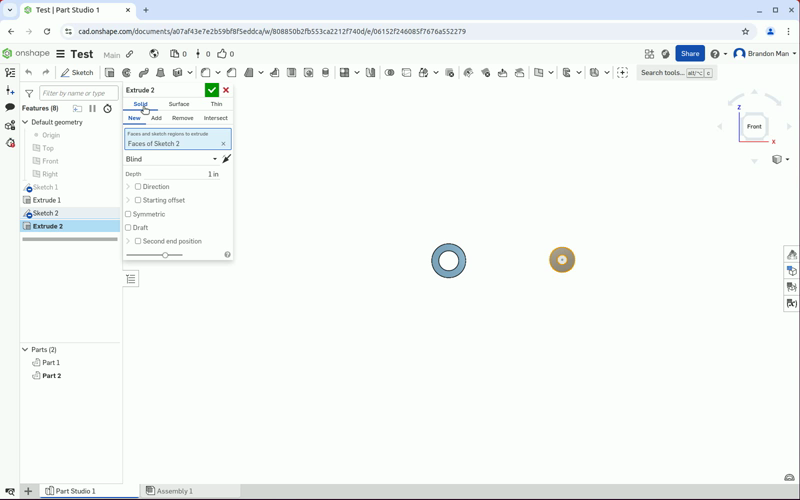
click(143, 106)
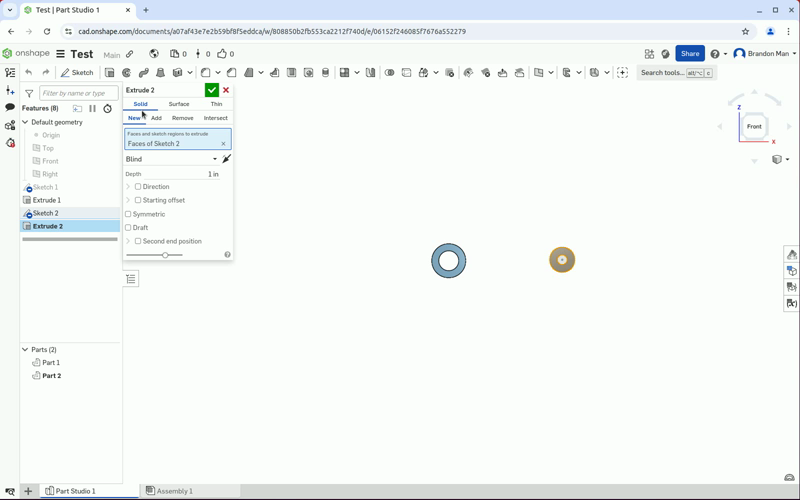
mouse_move(137, 120)
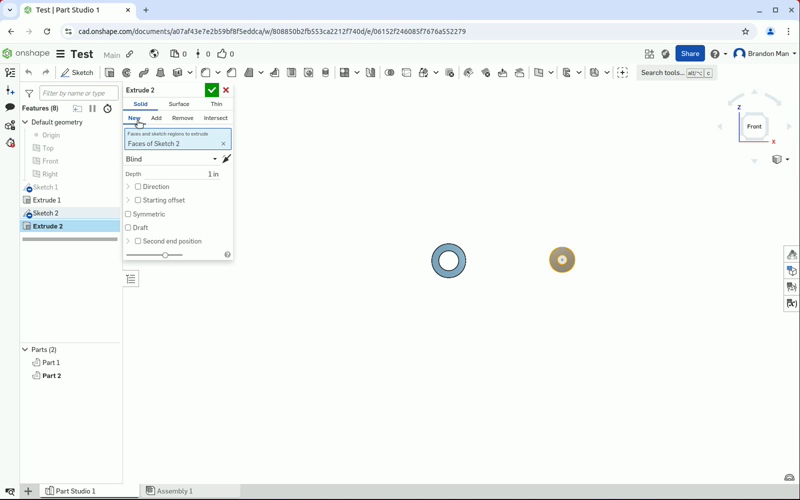
click(137, 120)
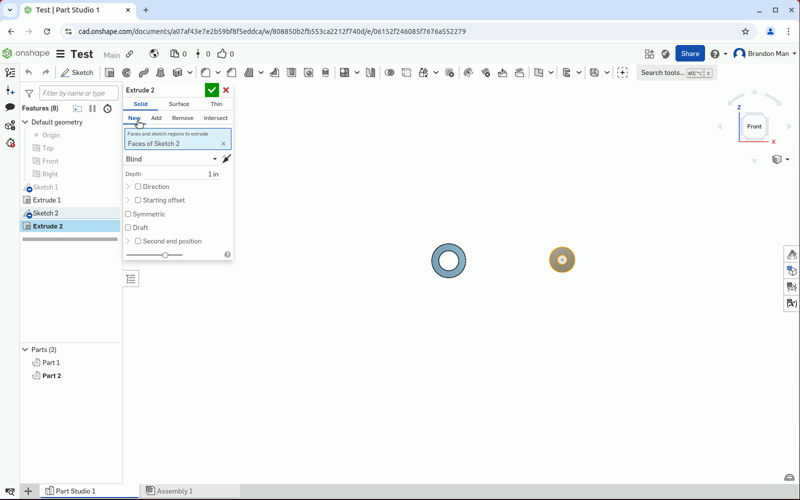
key(tab, 4)
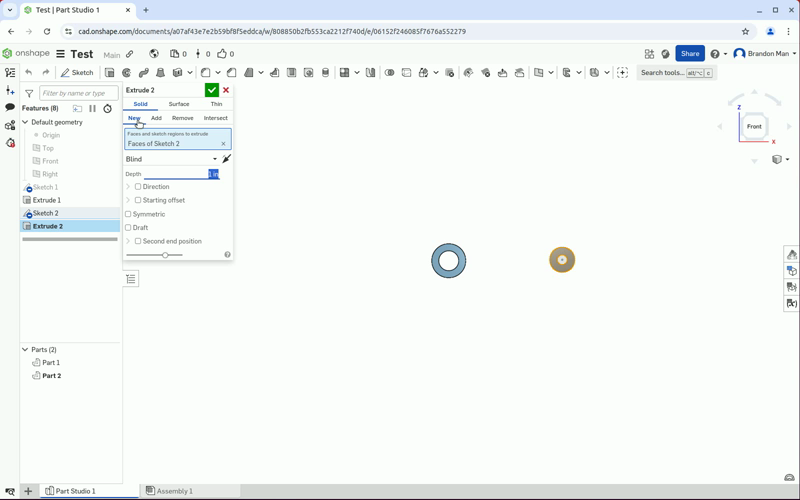
text(7.943)
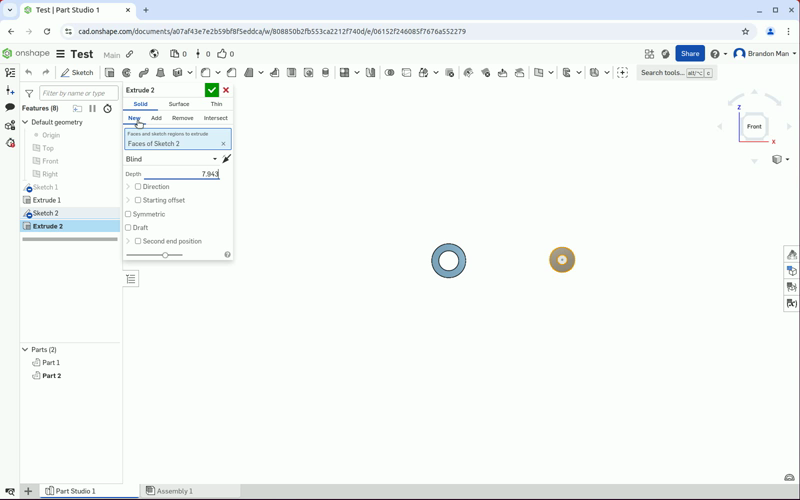
key(enter)
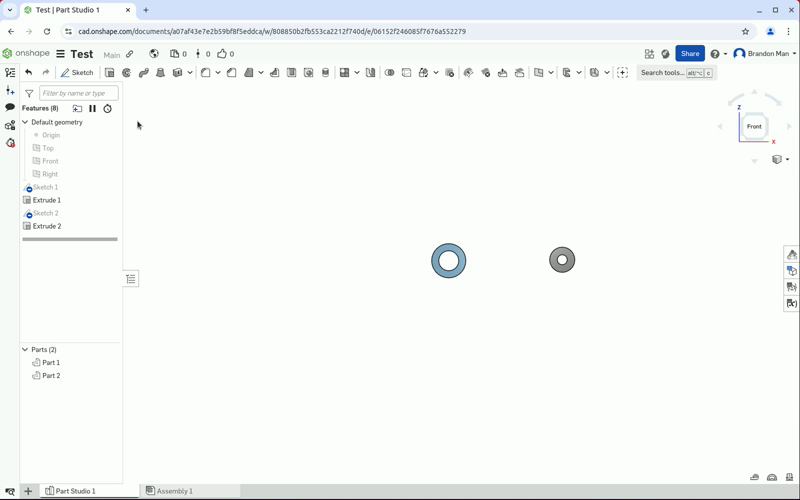
key(shift+h)
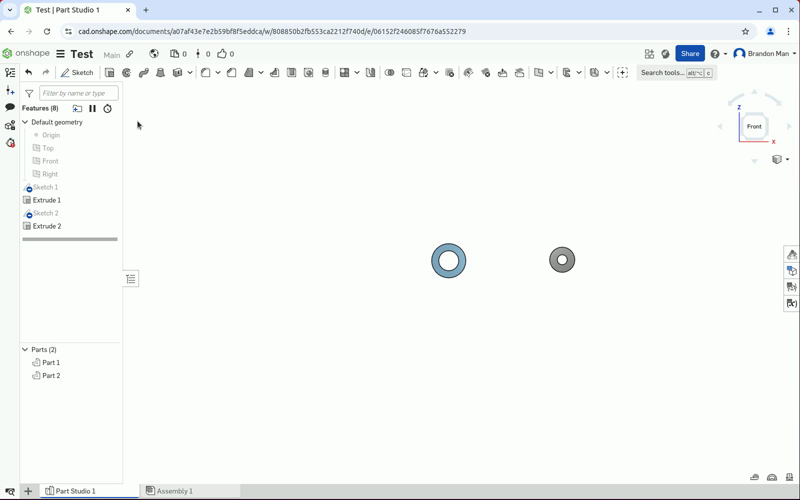
key(shift+h)
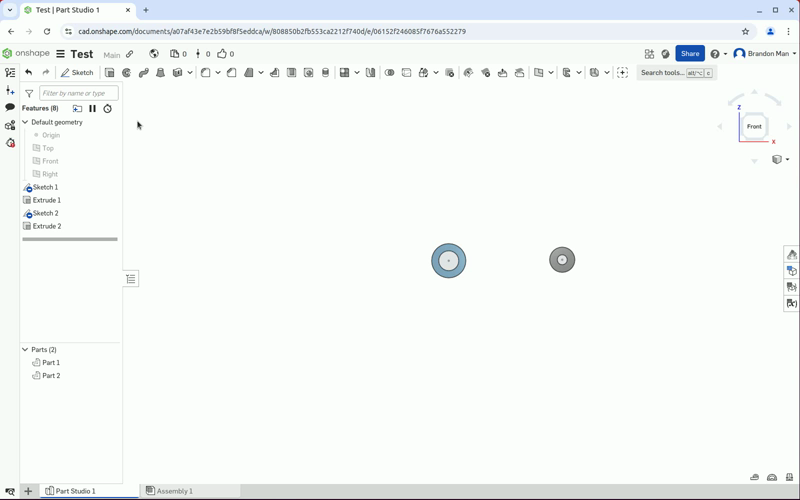
key(shift+7)
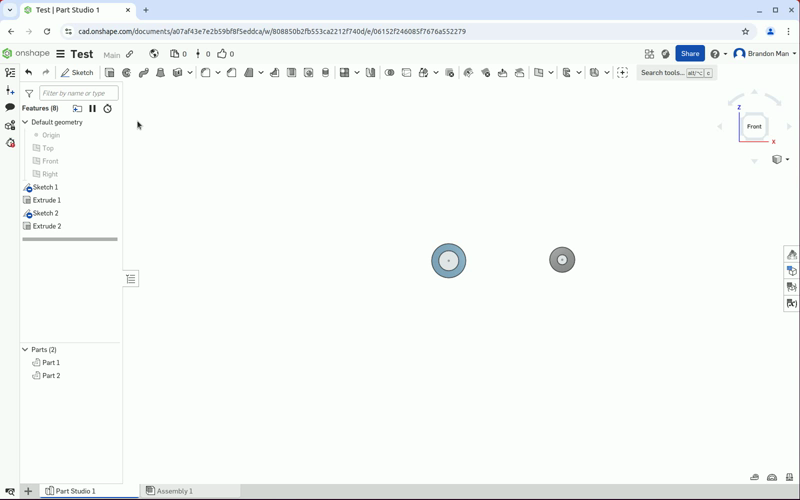
key(left, 2)
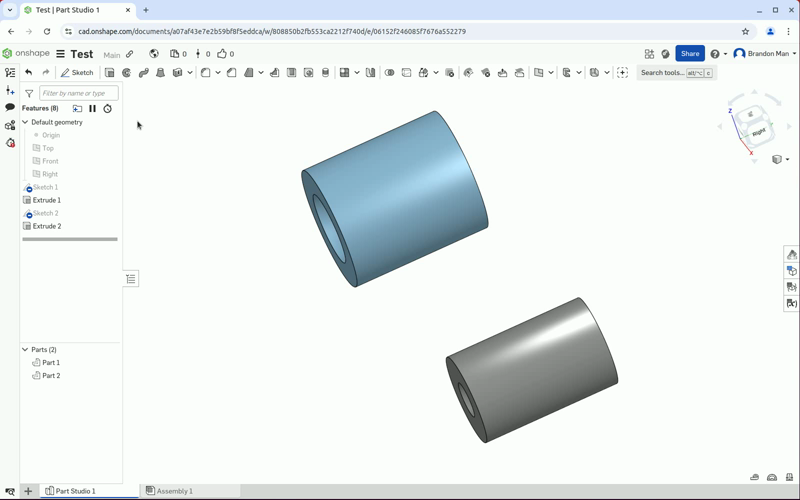
key(down, 2)
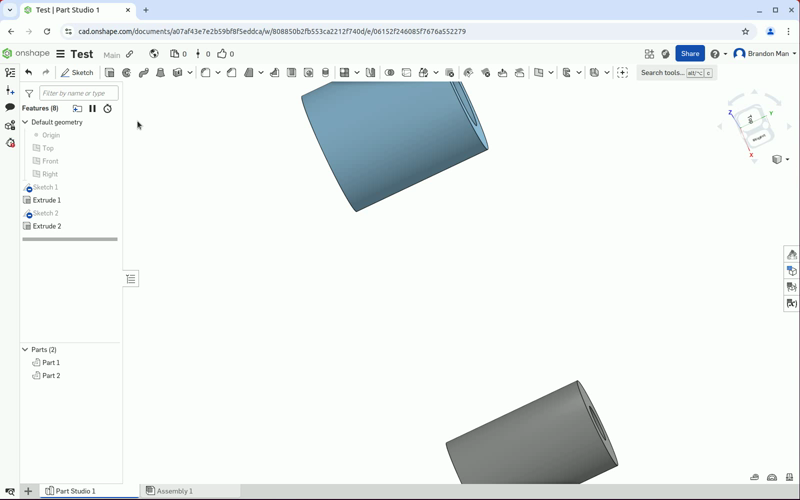
key(up, 2)
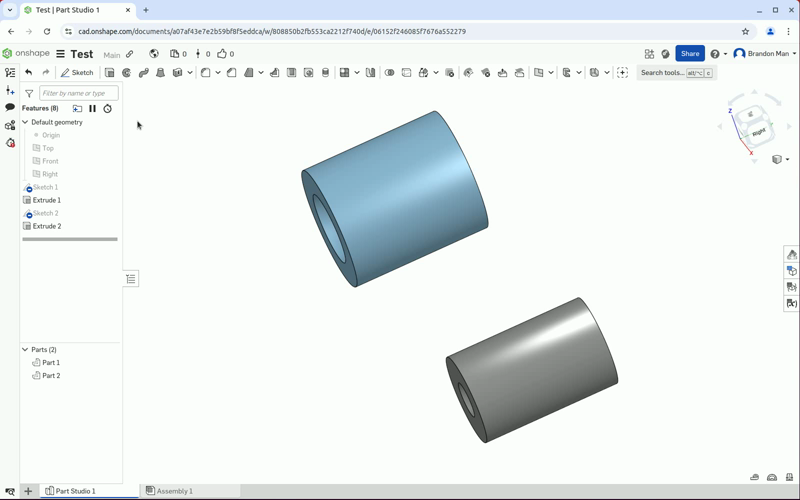
key(right, 2)
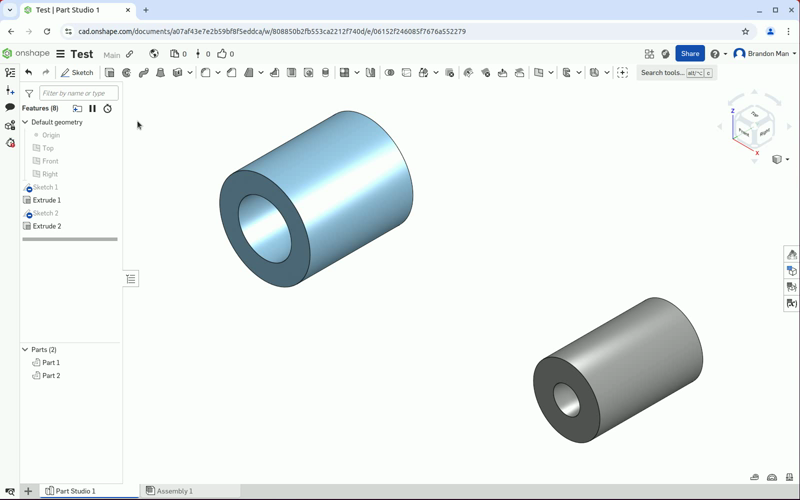
mouse_move(73, 189)
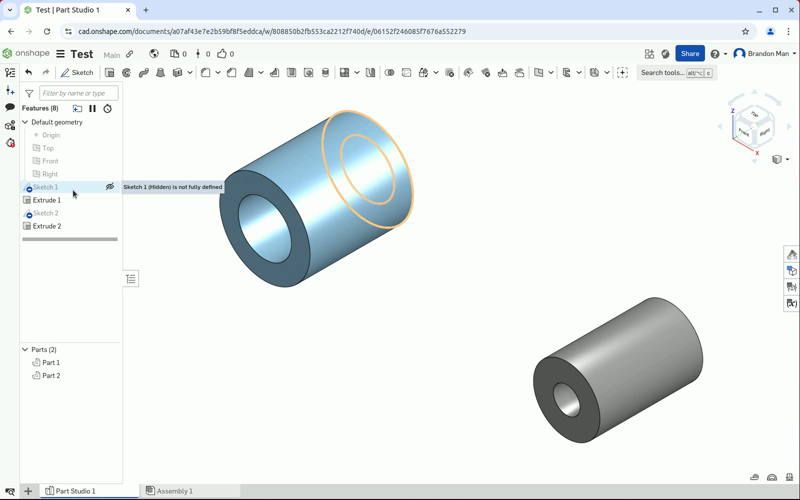
click(73, 189)